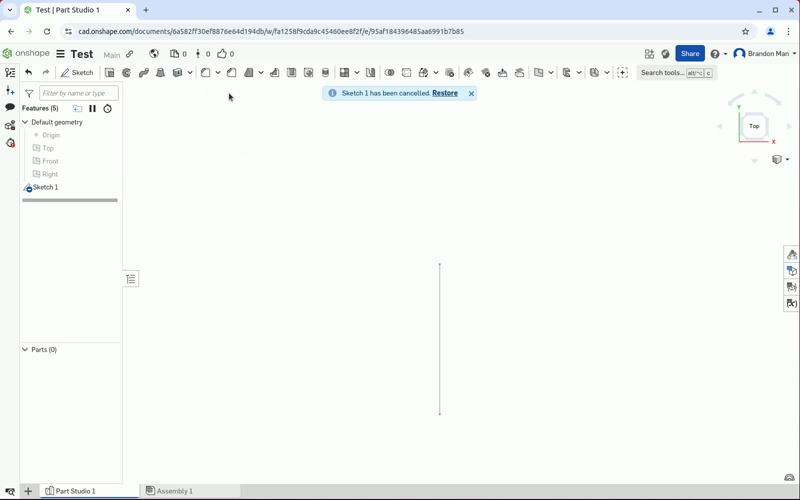
key(shift+h)
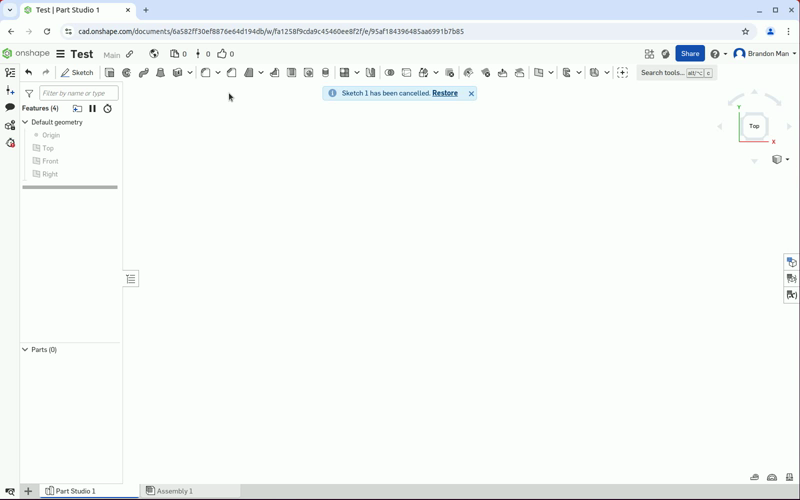
mouse_move(73, 352)
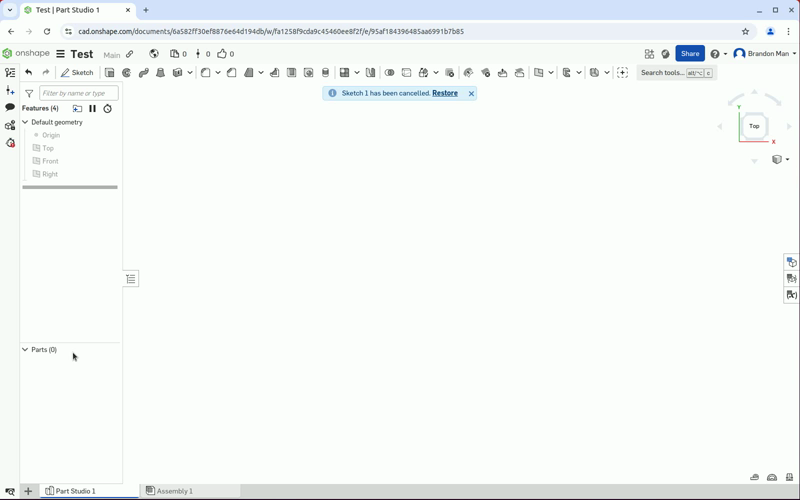
key(y)
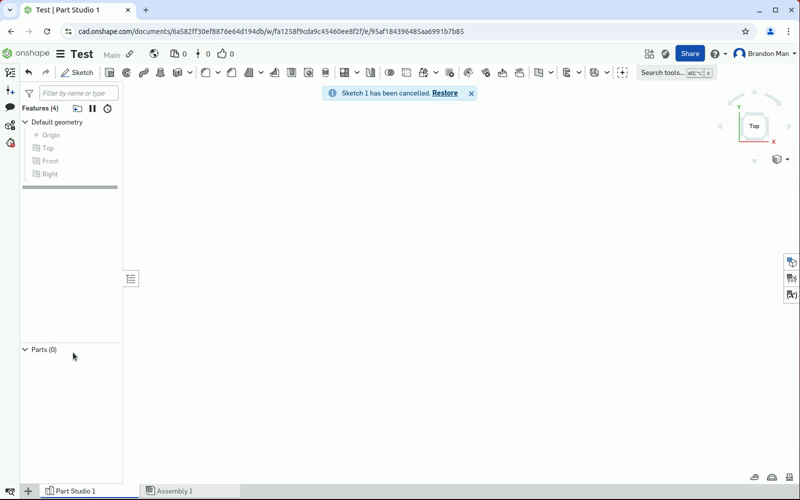
key(shift+p)
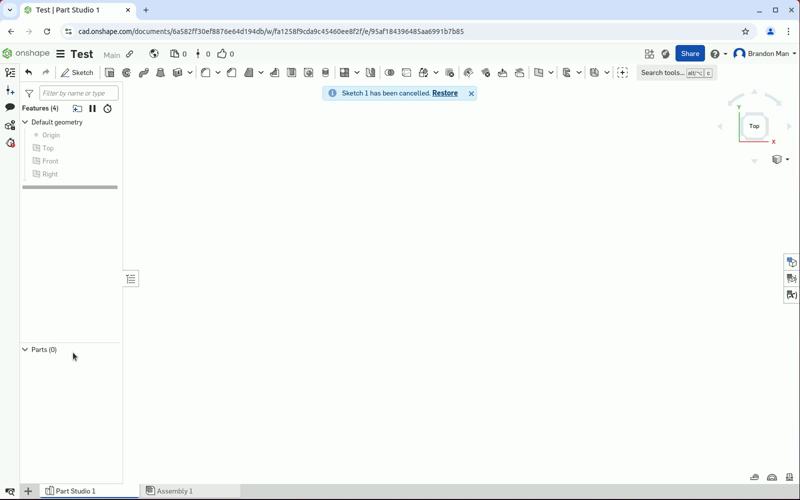
key(space)
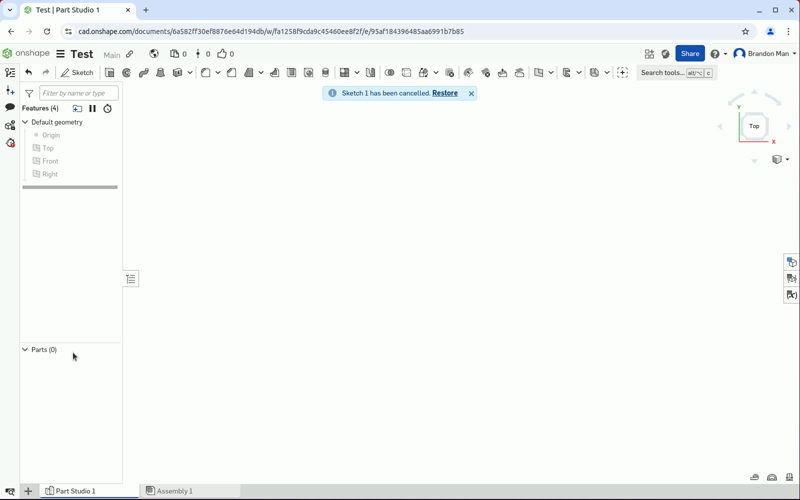
key_down(shift)
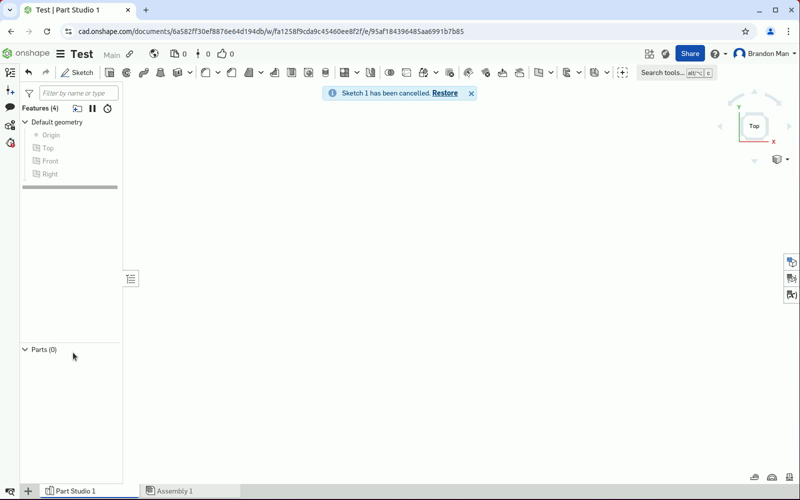
key(up)
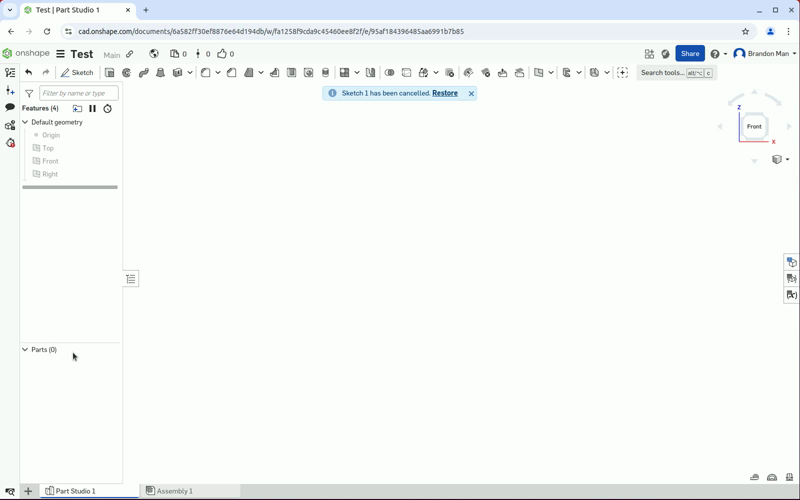
key_up(shift)
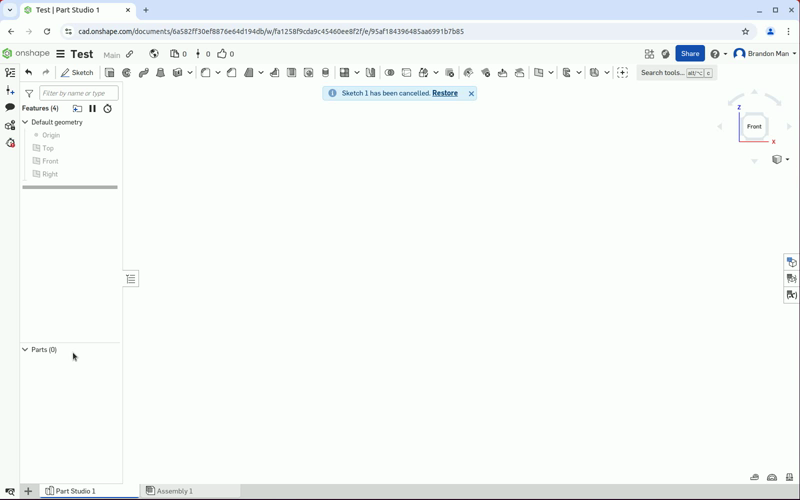
mouse_move(73, 352)
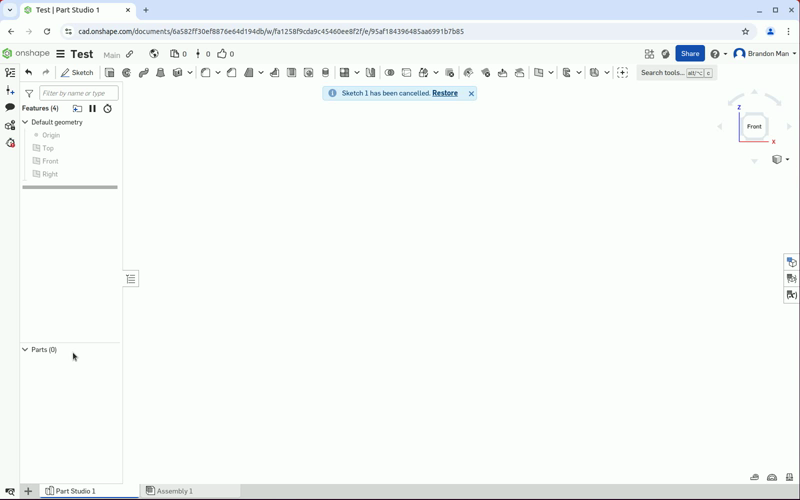
key(shift+y)
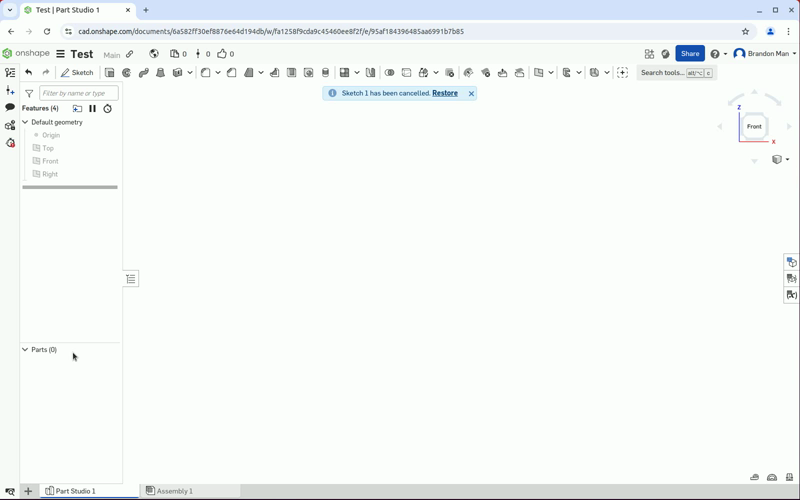
key(shift+s)
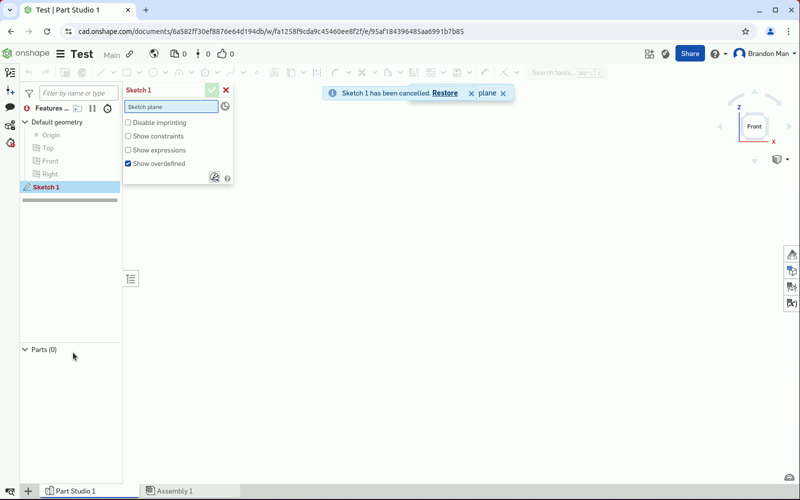
mouse_move(73, 163)
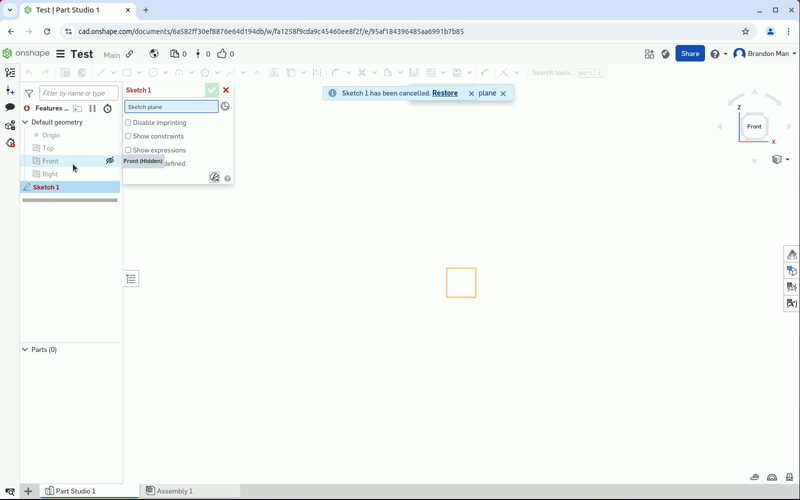
click(73, 163)
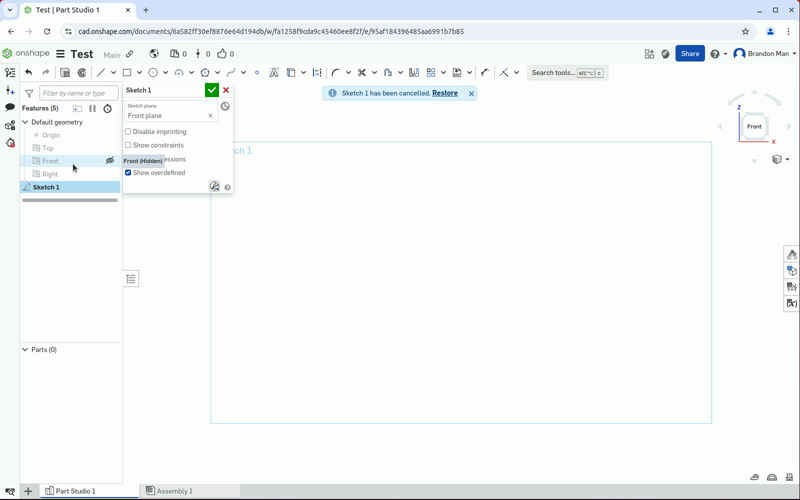
mouse_move(73, 352)
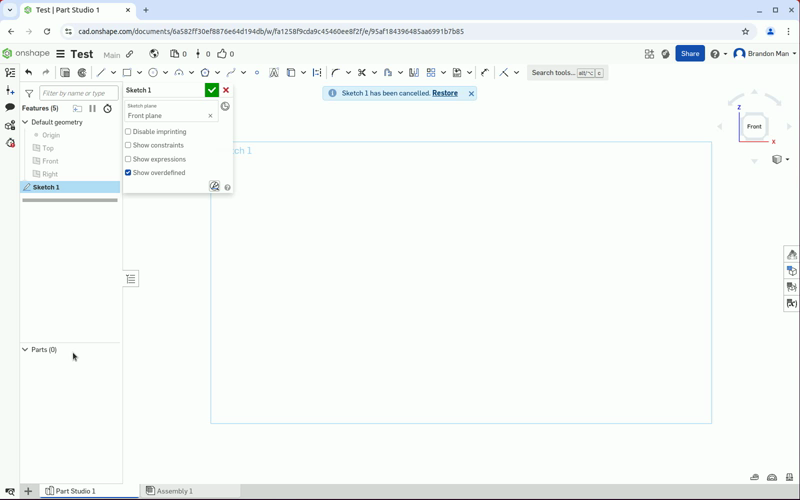
key(y)
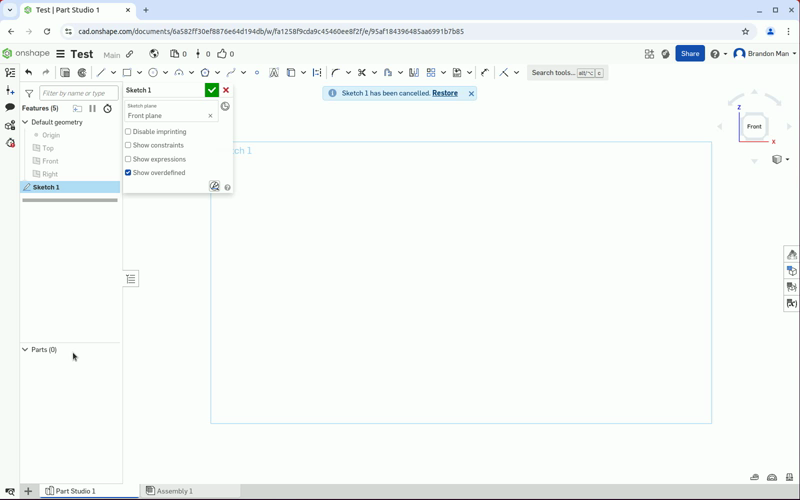
key(l)
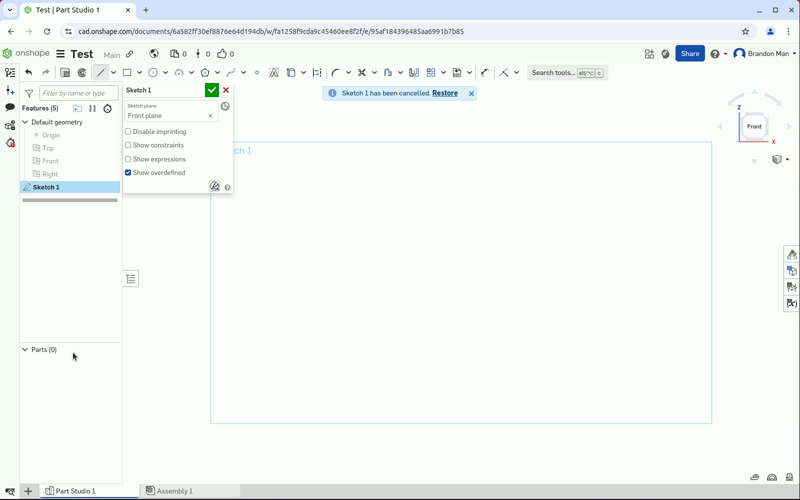
key_down(shift)
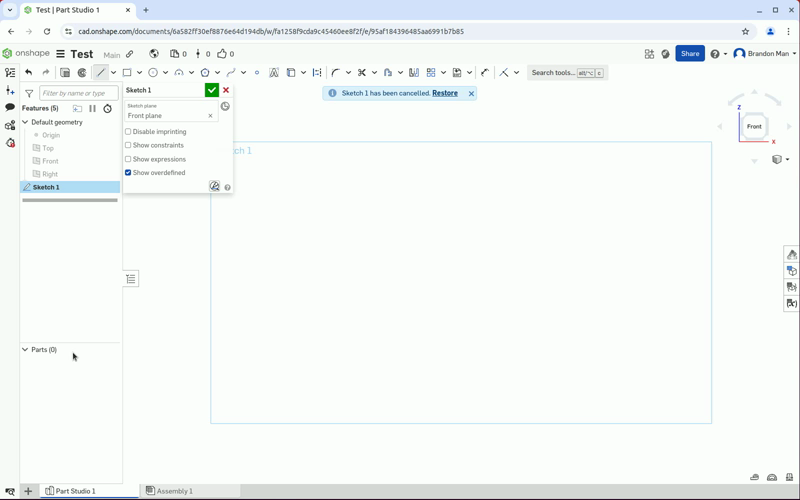
mouse_move(460, 282)
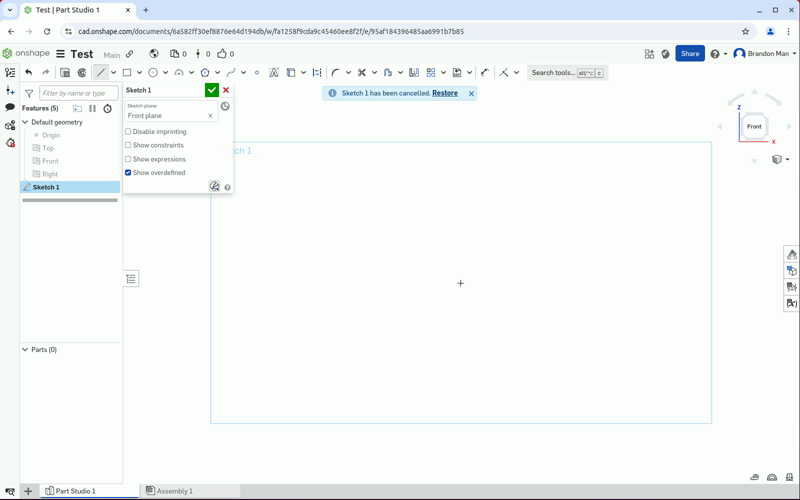
click(460, 282)
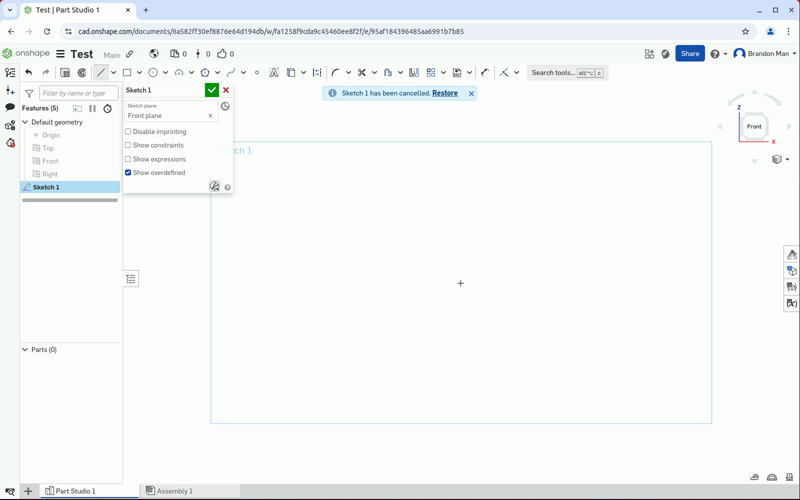
key_up(shift)
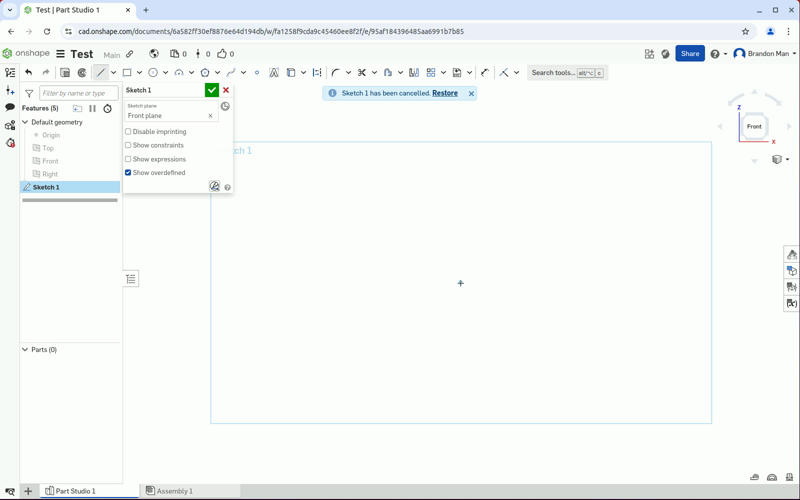
key_down(shift)
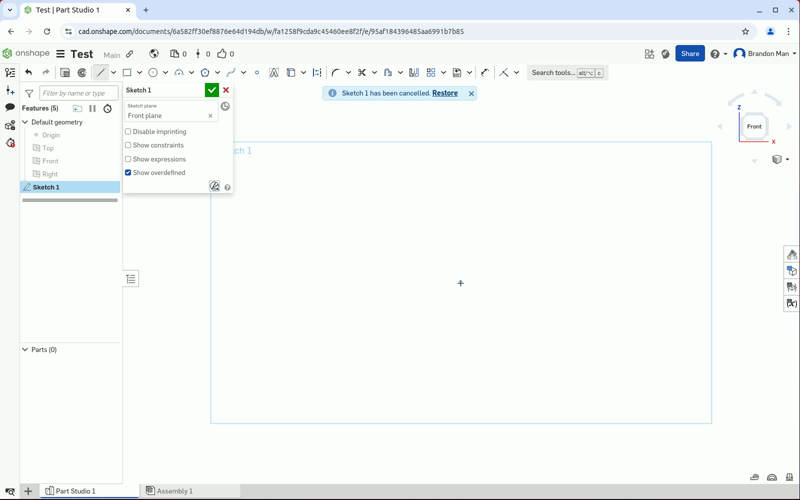
mouse_move(573, 282)
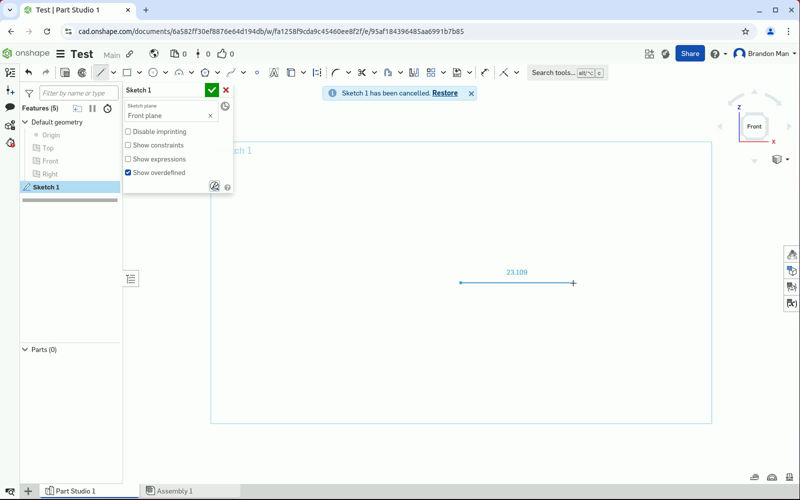
click(573, 282)
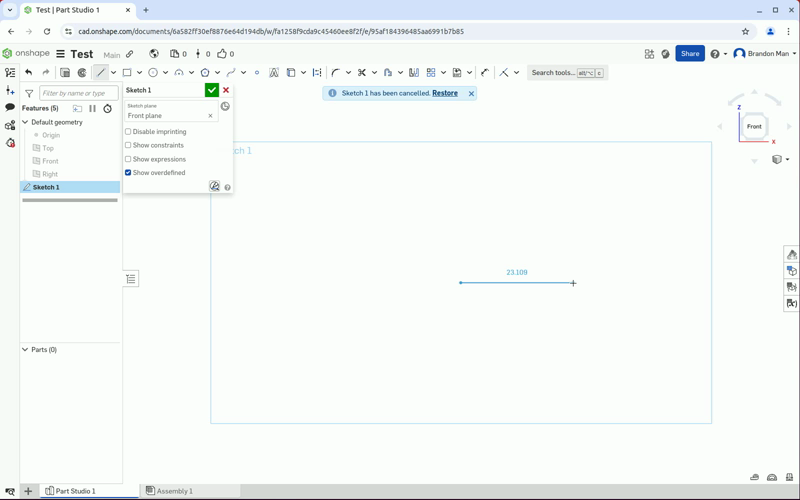
key_up(shift)
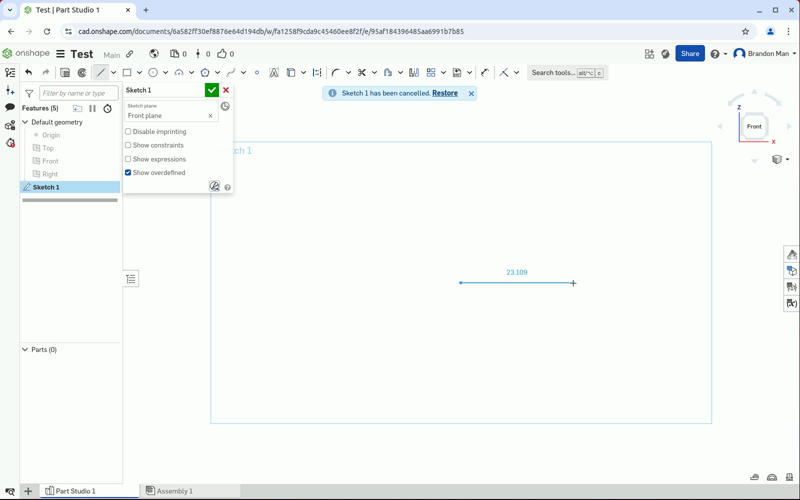
key_down(shift)
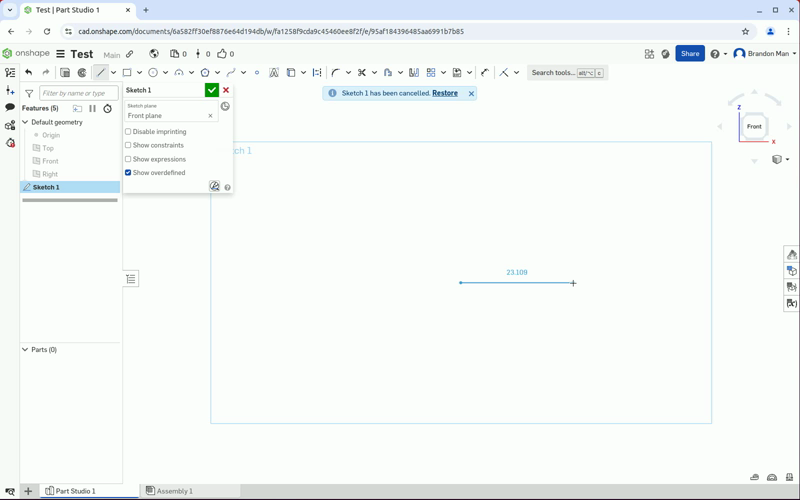
mouse_move(573, 204)
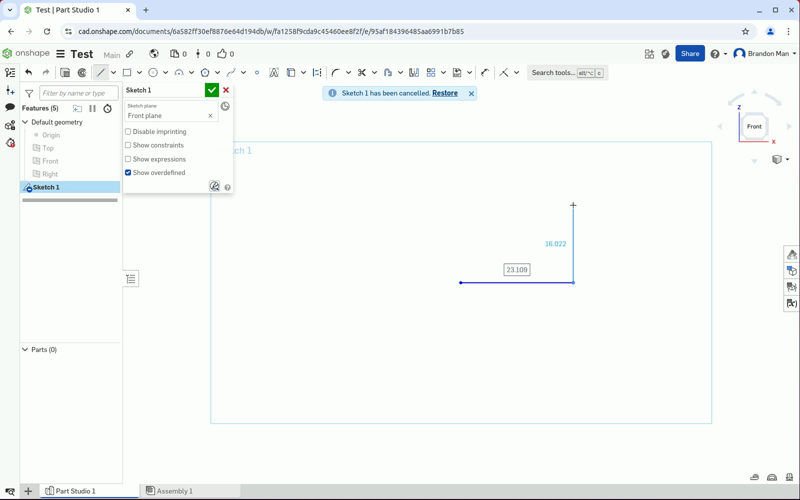
click(573, 204)
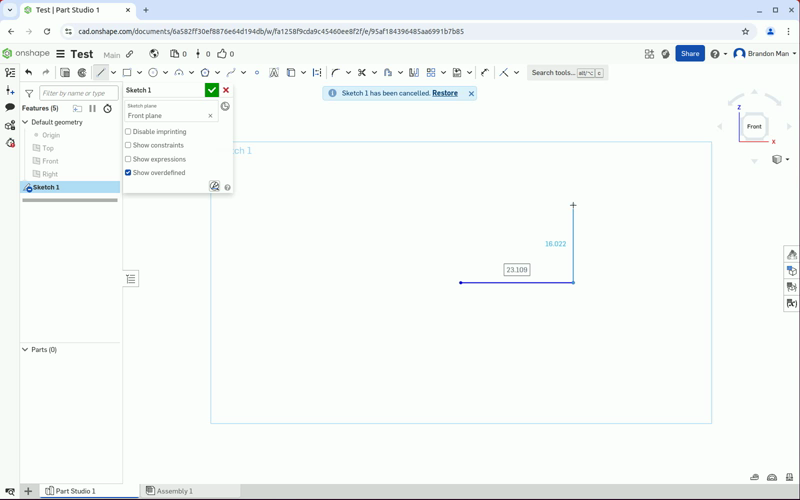
key_up(shift)
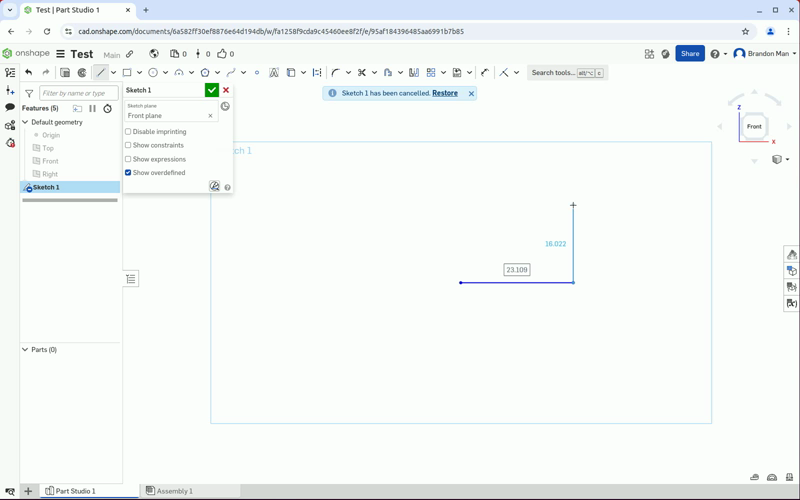
key_down(shift)
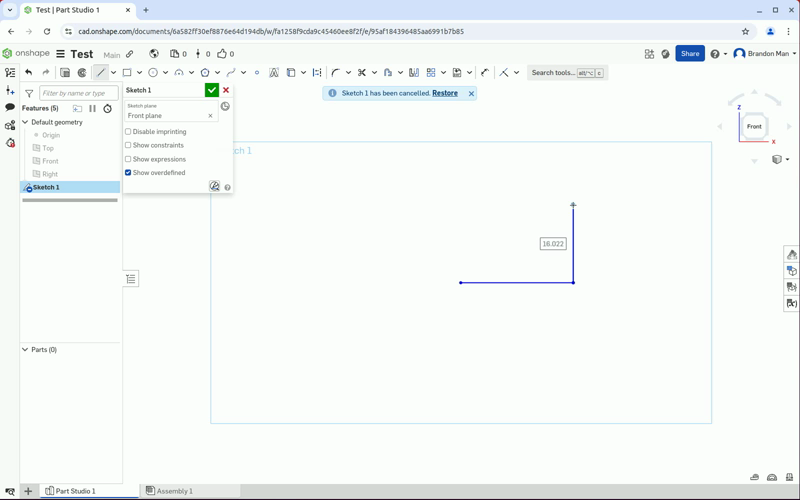
mouse_move(589, 204)
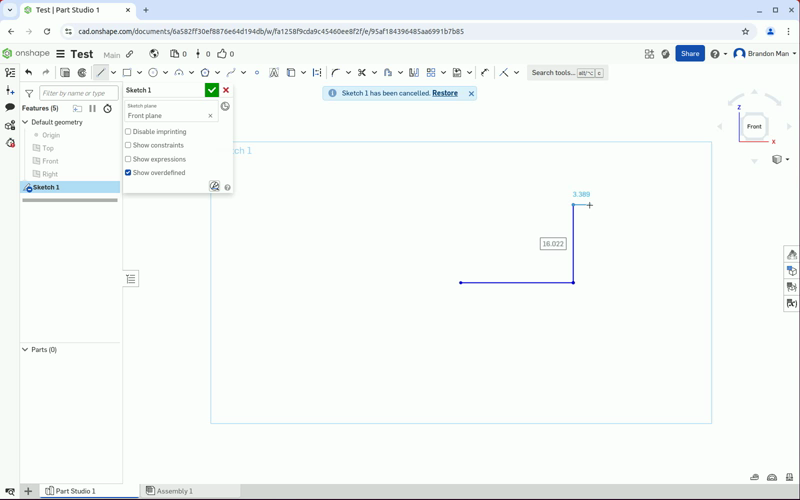
mouse_move(553, 204)
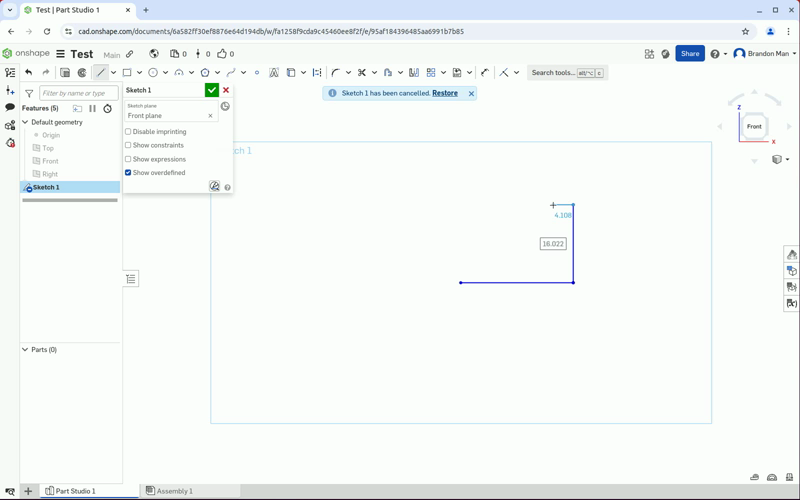
click(553, 204)
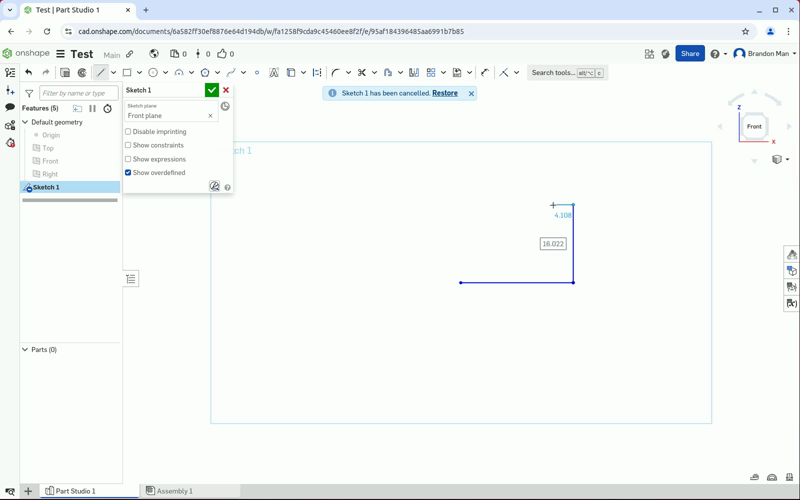
key_up(shift)
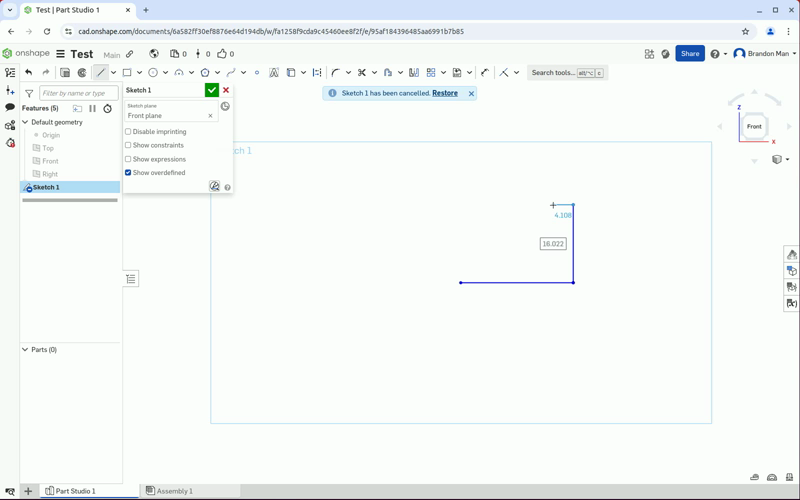
key_down(shift)
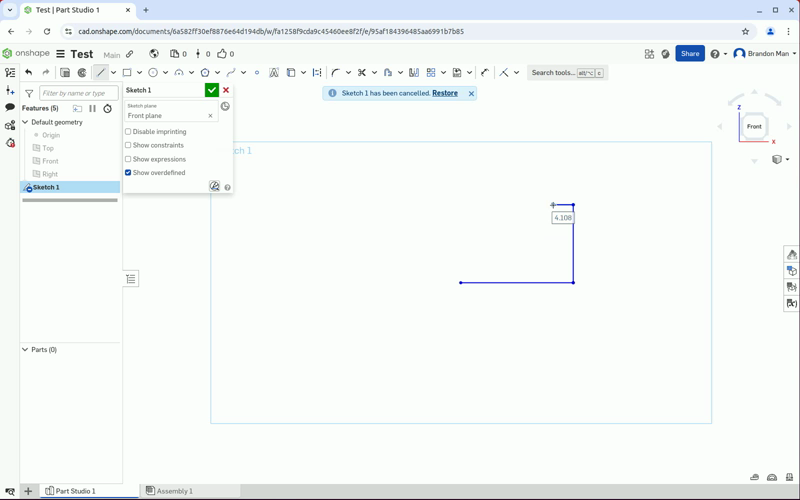
mouse_move(583, 204)
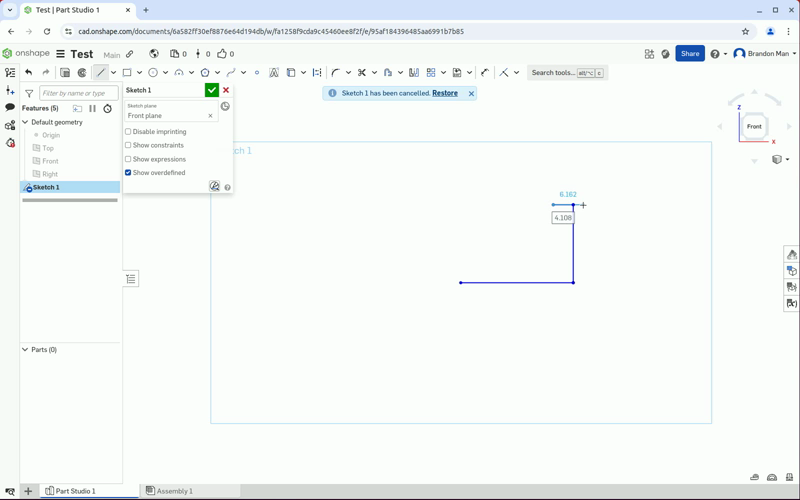
mouse_move(553, 229)
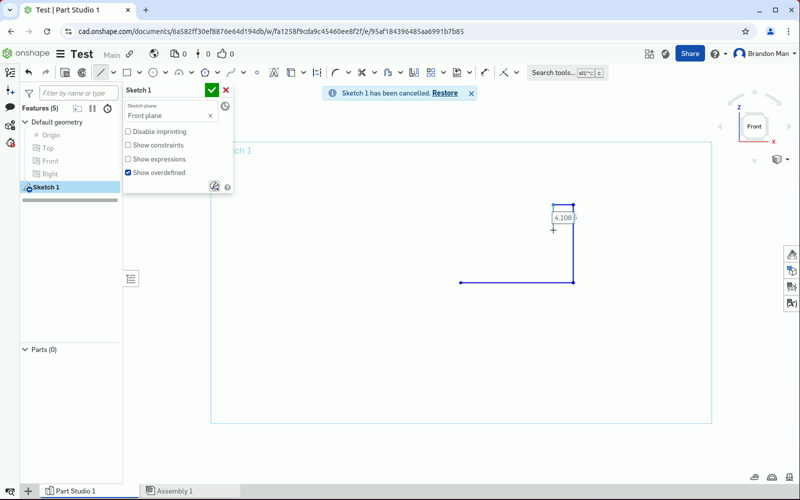
click(553, 229)
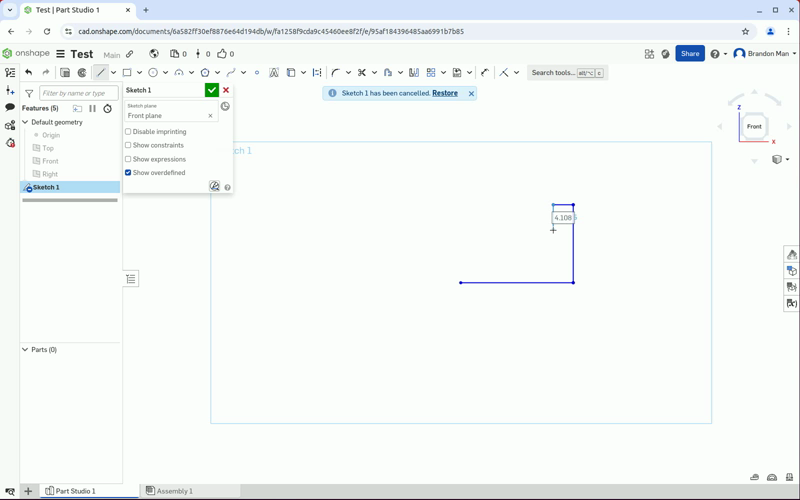
key_up(shift)
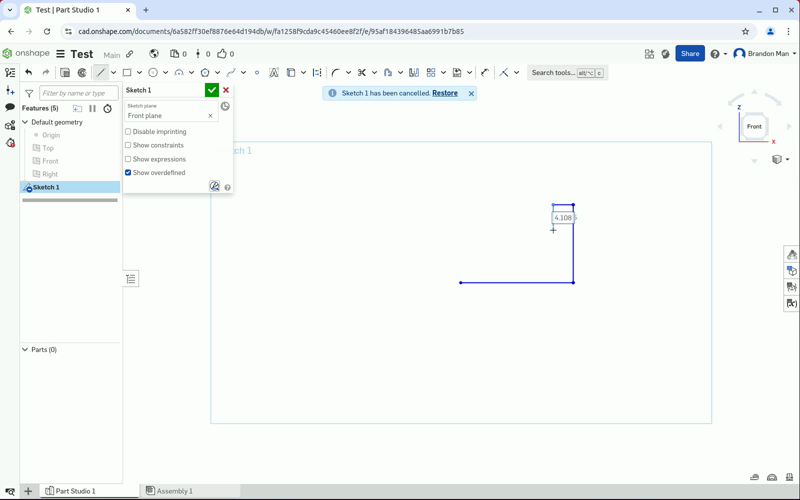
key_down(shift)
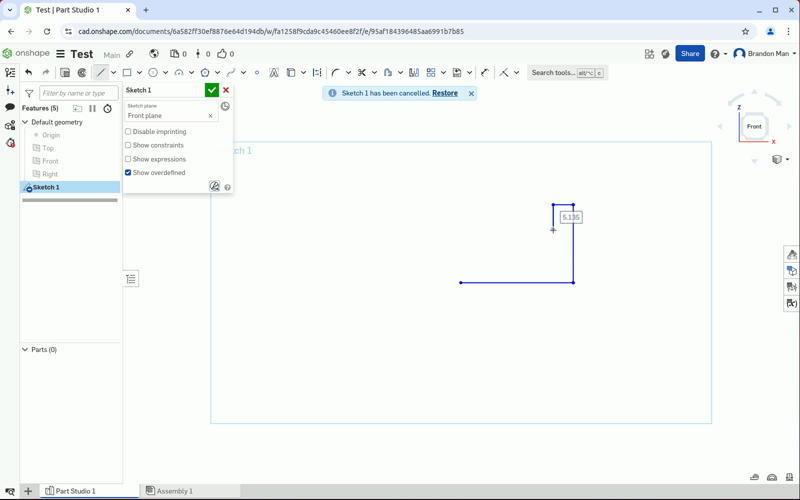
mouse_move(485, 229)
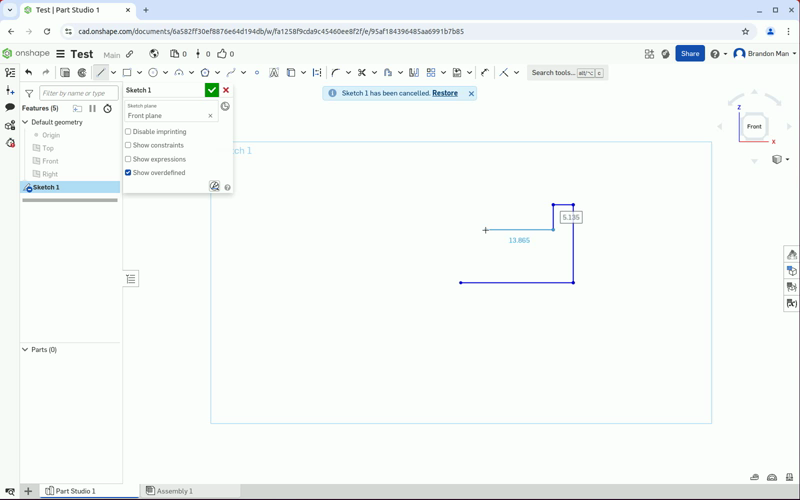
click(485, 229)
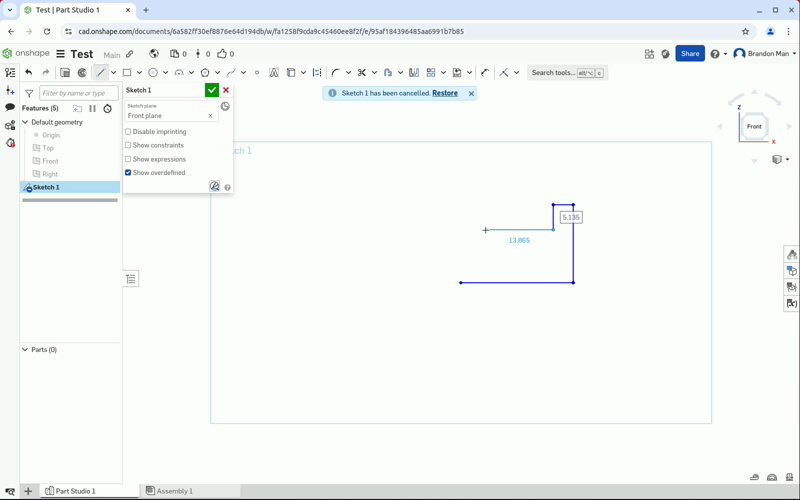
key_up(shift)
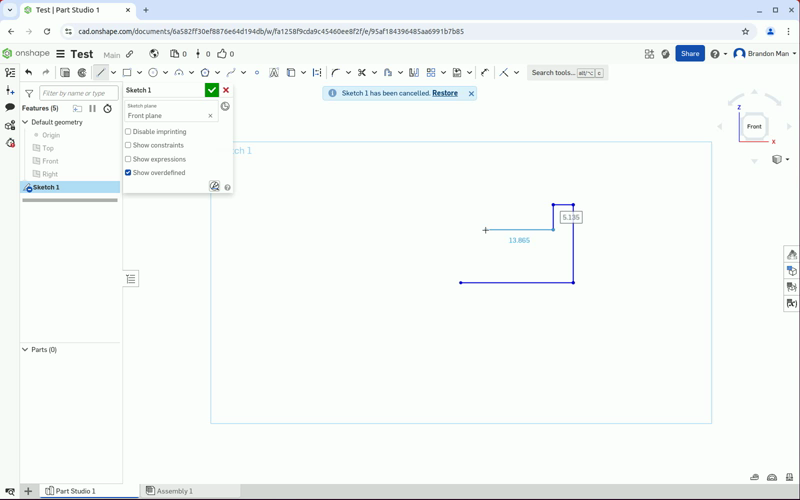
key_down(shift)
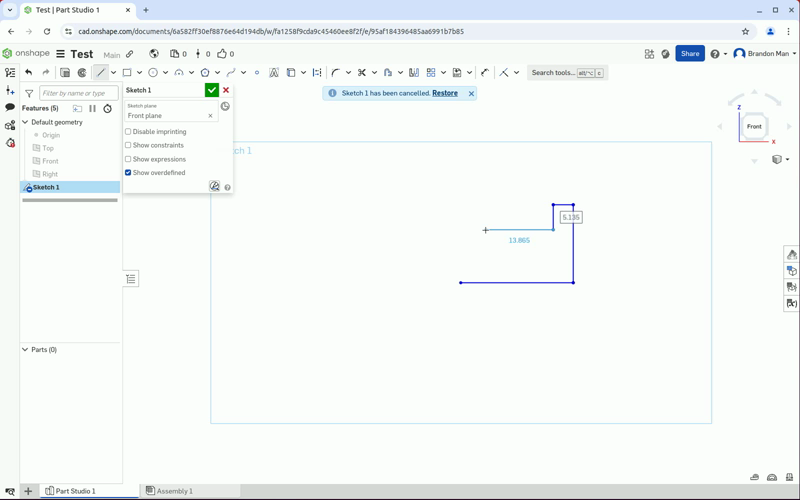
mouse_move(515, 229)
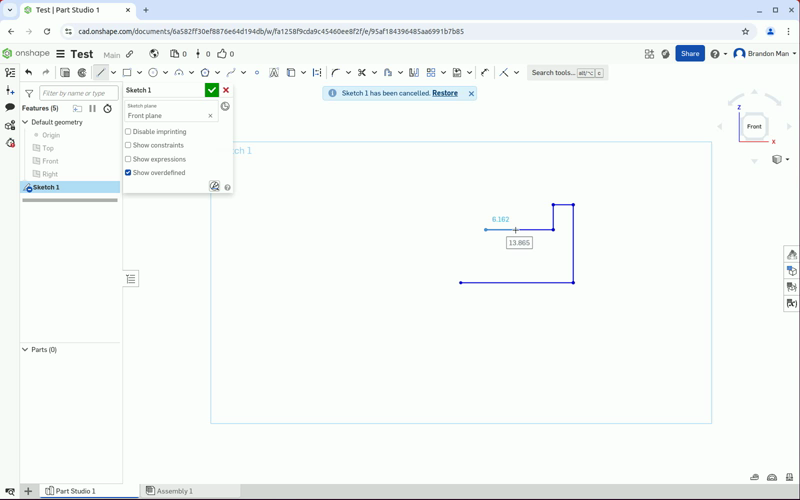
mouse_move(485, 204)
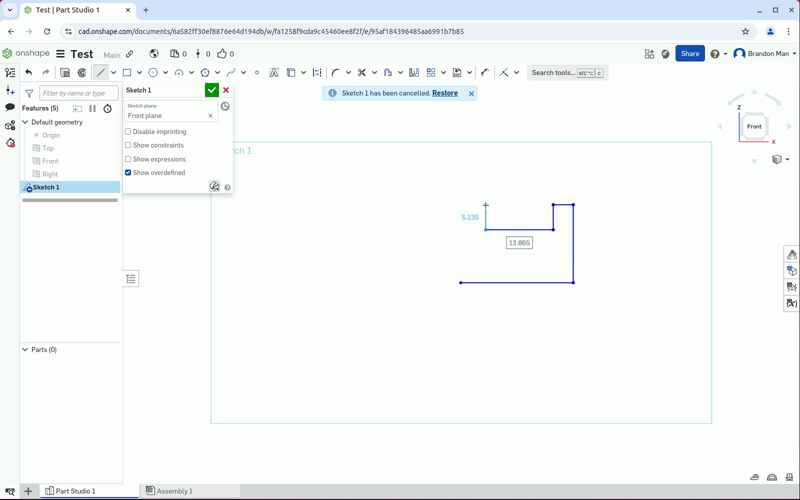
click(485, 204)
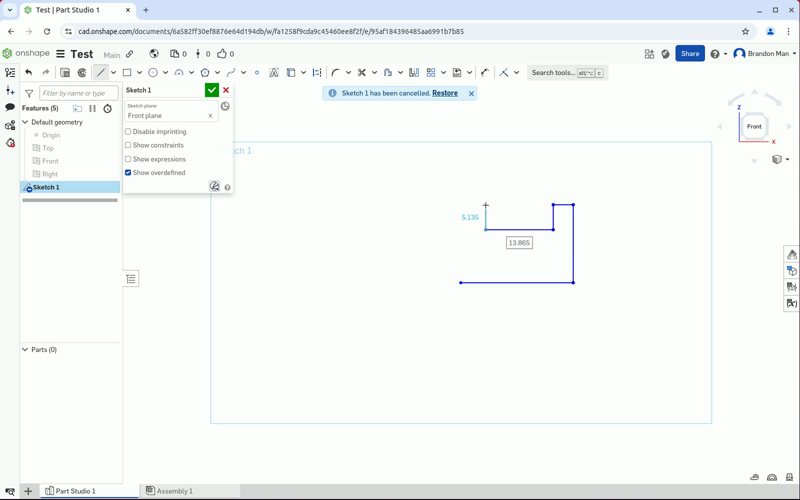
key_up(shift)
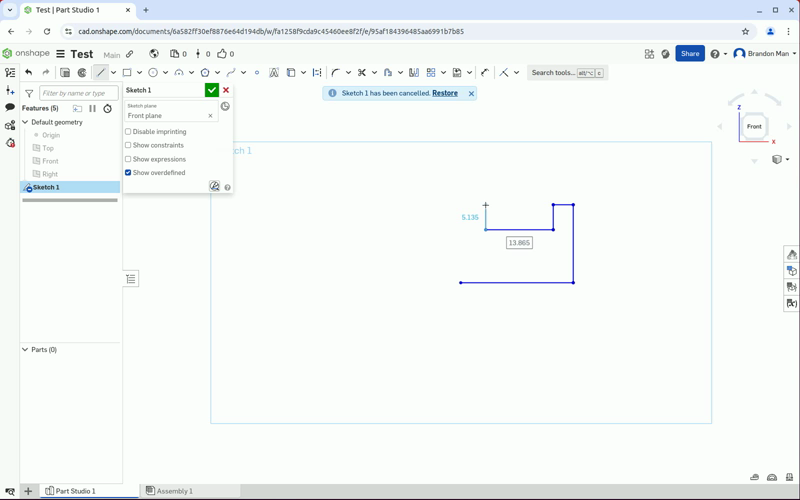
key_down(shift)
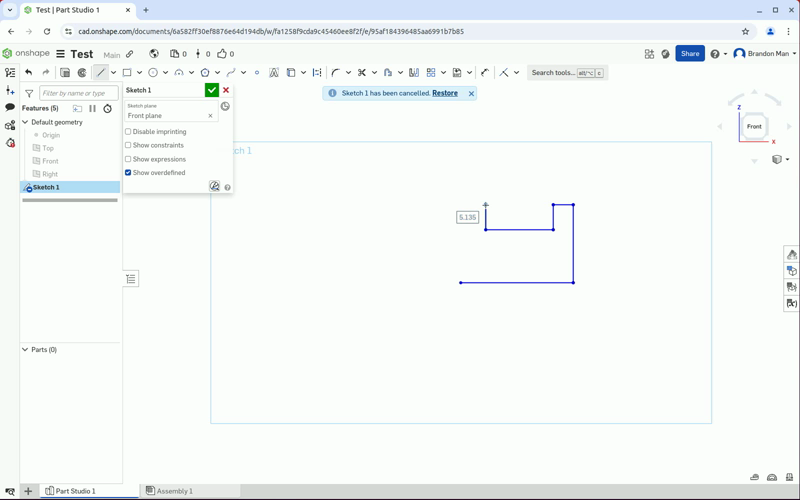
mouse_move(515, 204)
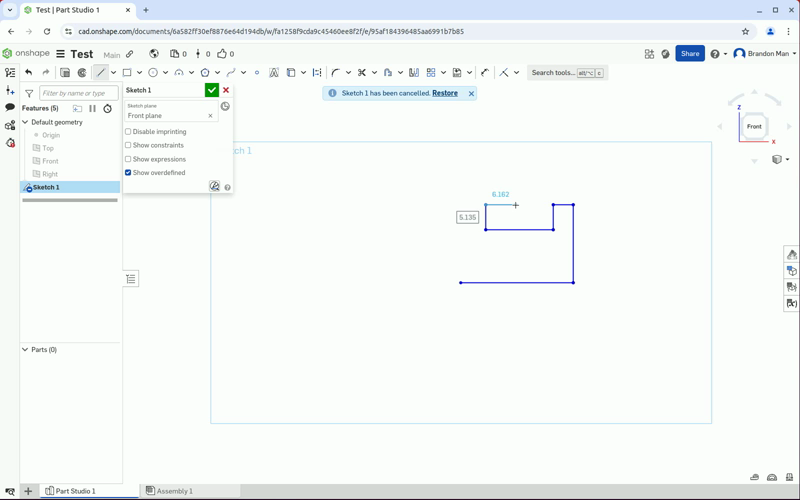
mouse_move(460, 204)
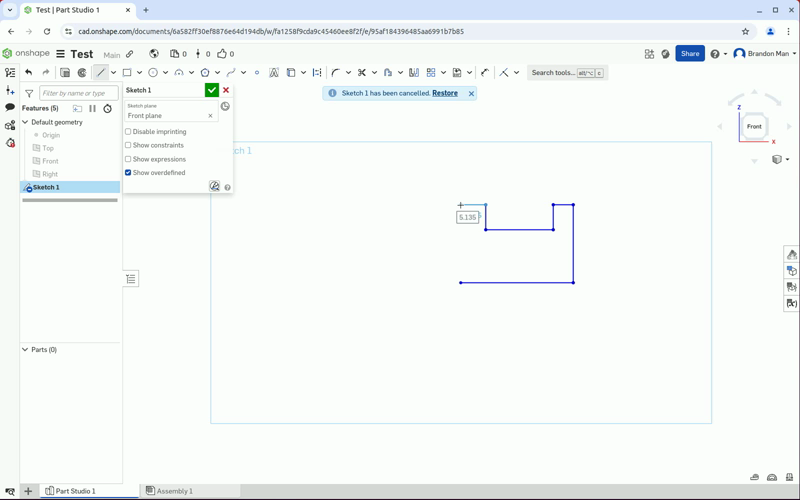
click(460, 204)
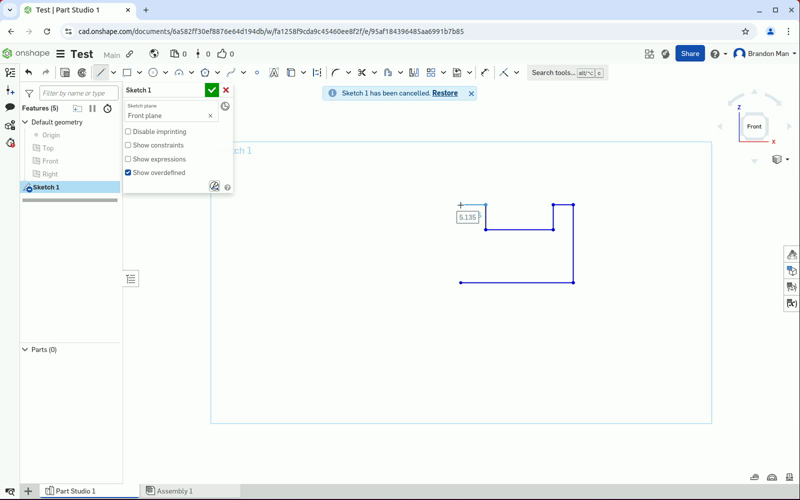
key_up(shift)
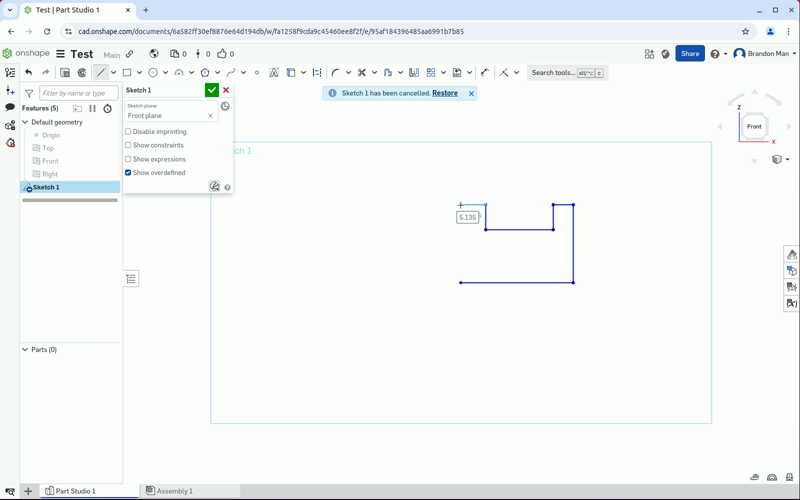
key_down(shift)
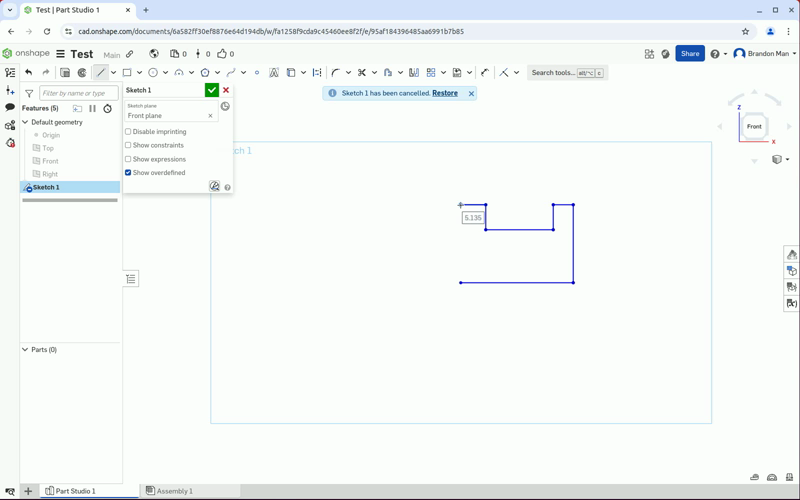
mouse_move(460, 282)
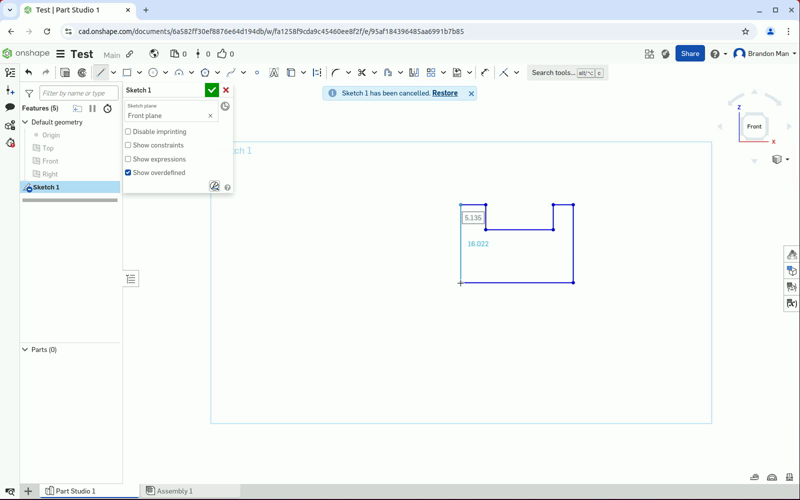
key_up(shift)
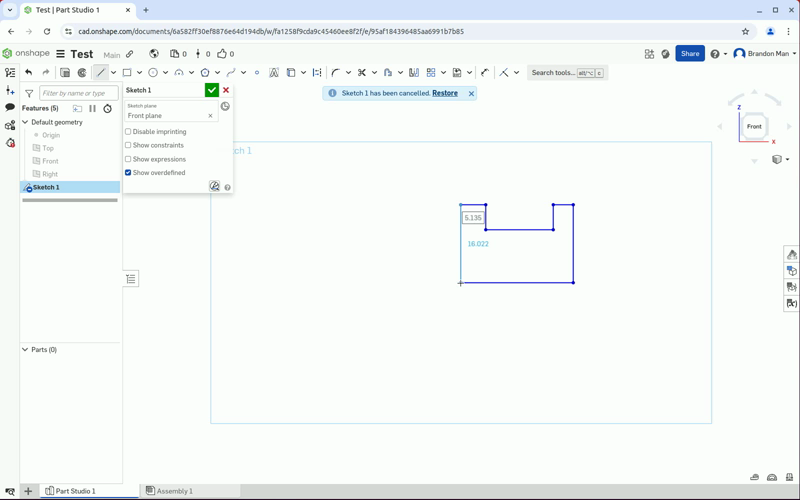
click(460, 282)
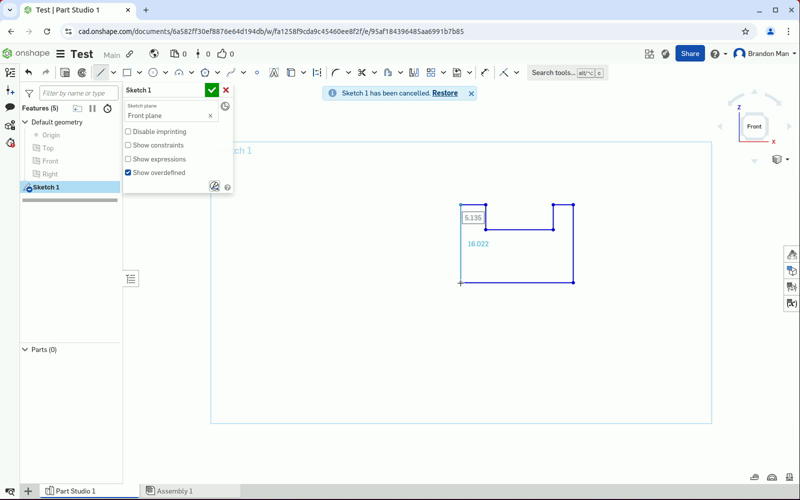
key(esc)
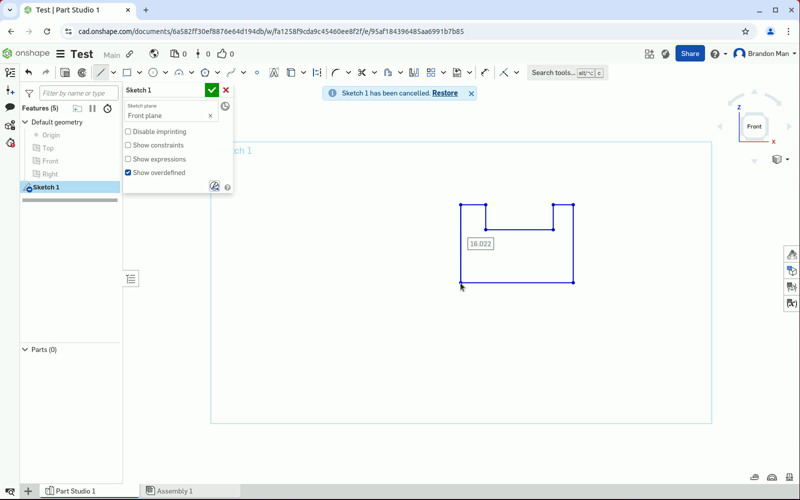
mouse_move(500, 234)
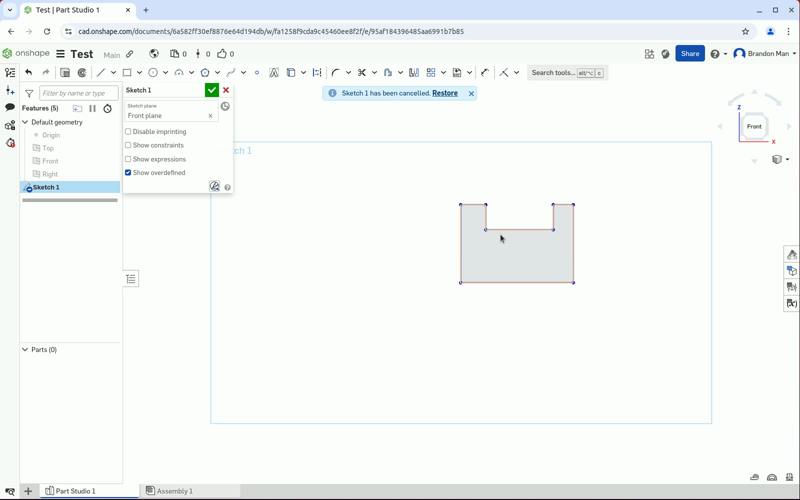
click(500, 234)
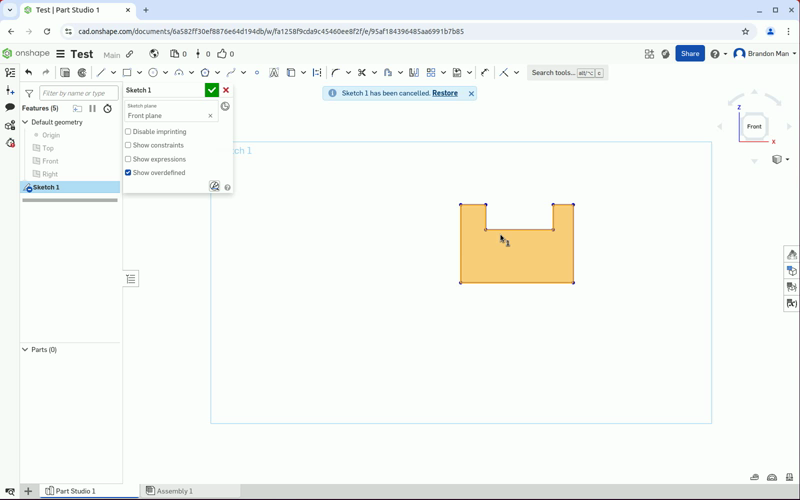
mouse_move(73, 352)
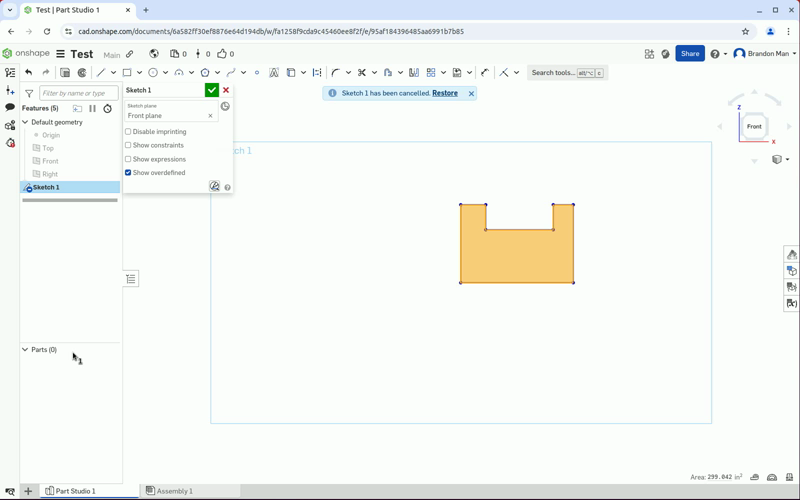
key(shift+y)
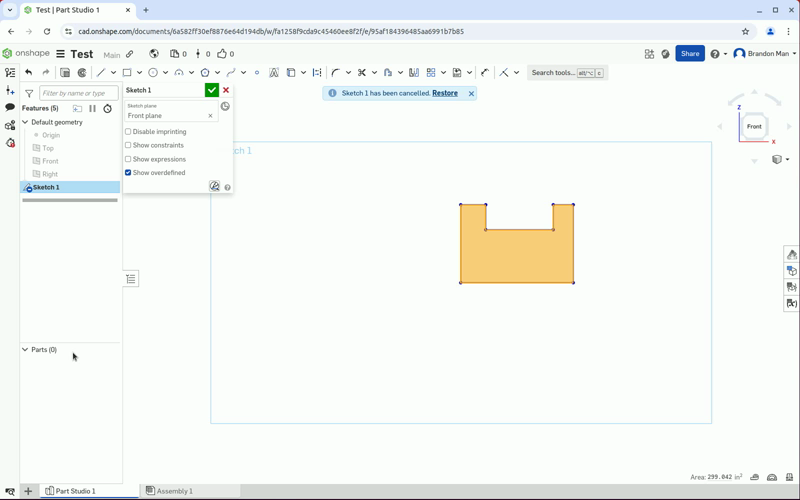
key(shift+e)
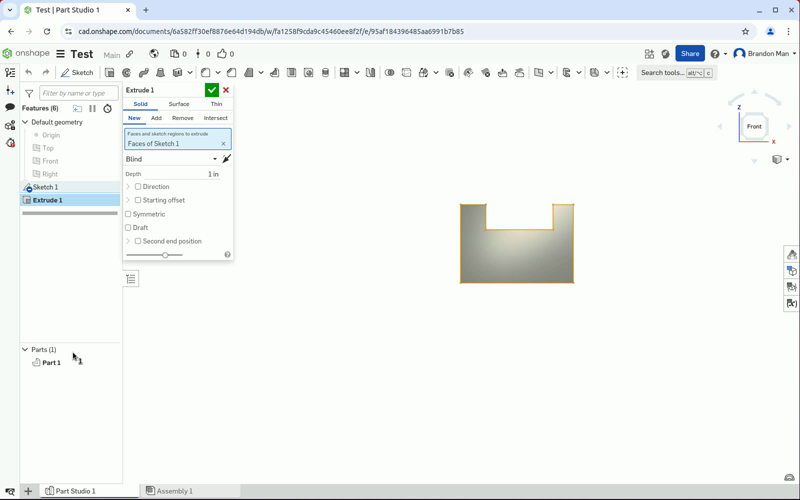
mouse_move(143, 106)
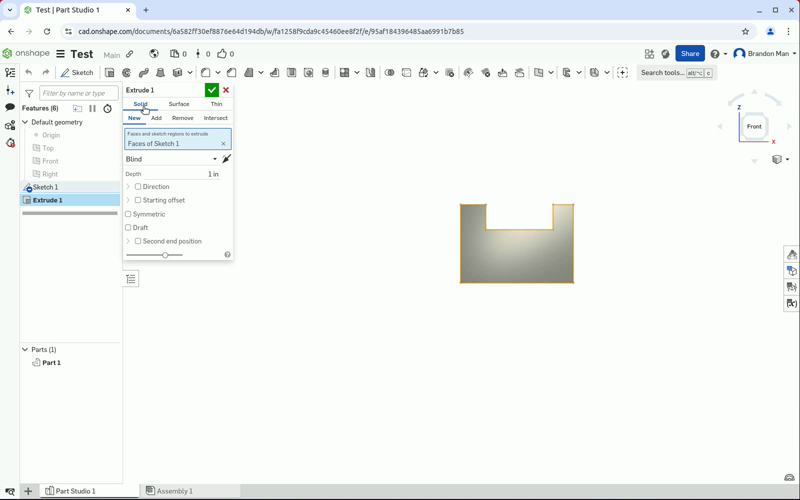
click(143, 106)
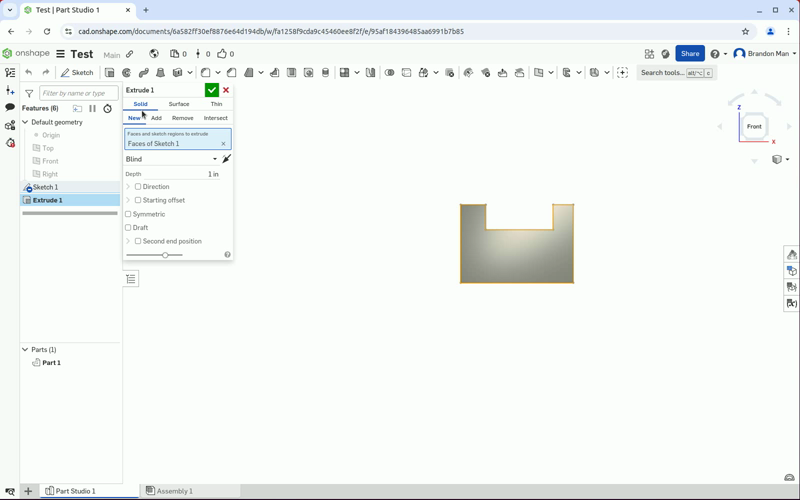
mouse_move(137, 120)
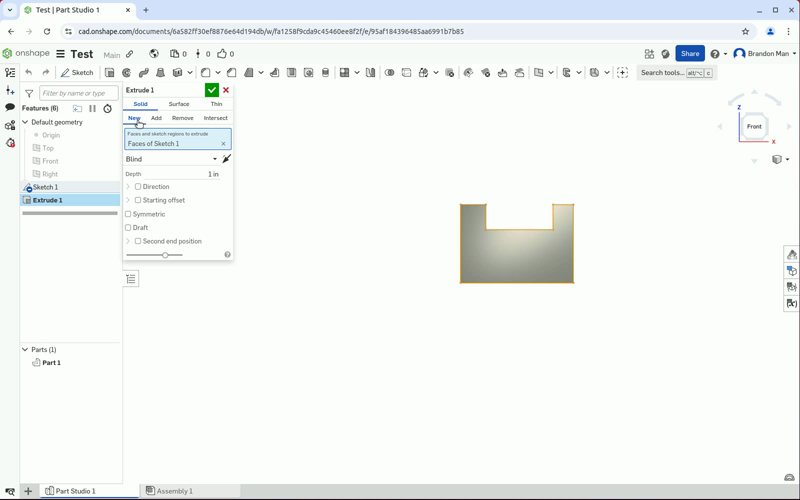
click(137, 120)
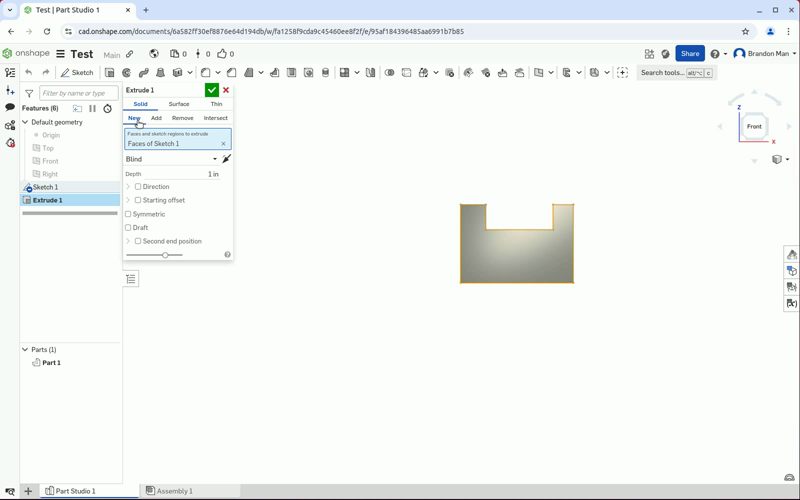
key(tab, 4)
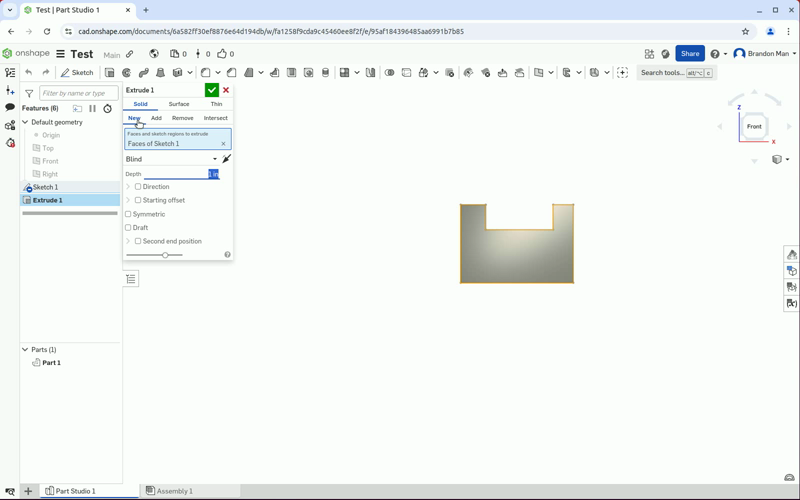
text(10.11)
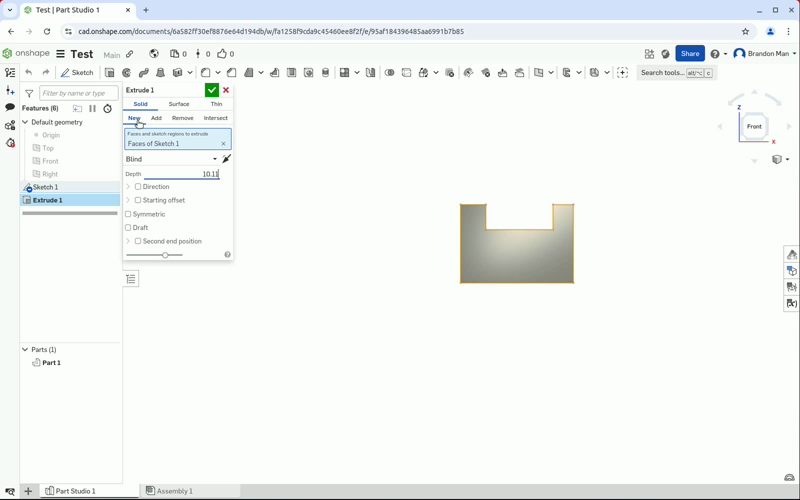
key(enter)
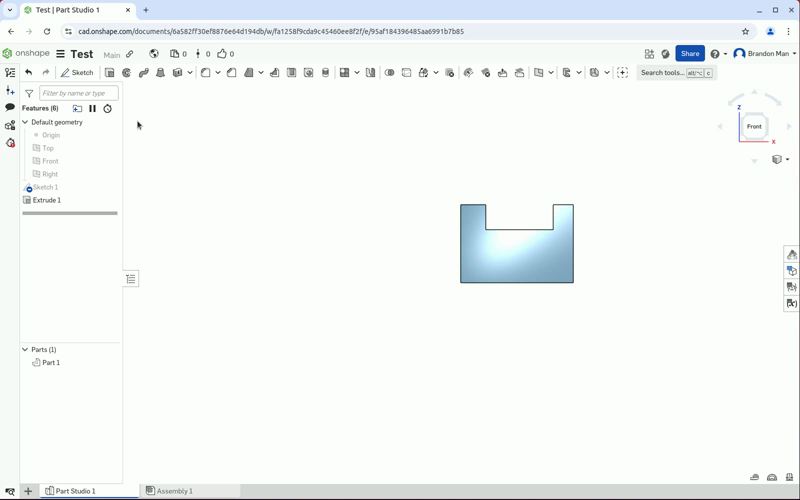
key(shift+h)
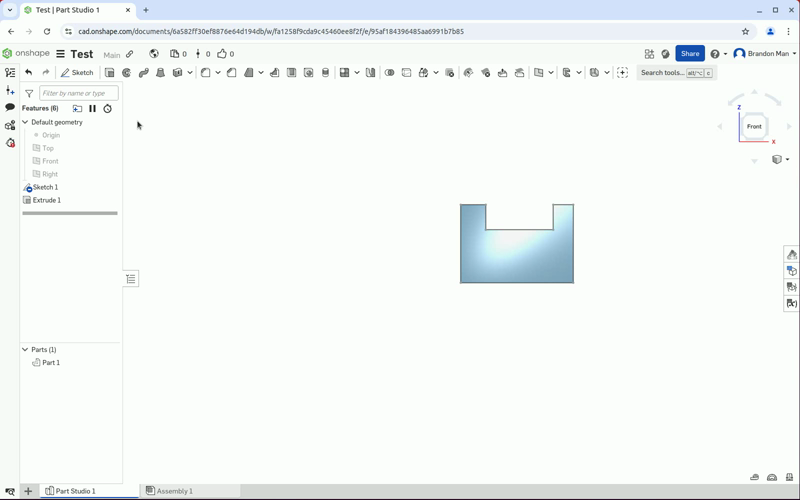
key(shift+h)
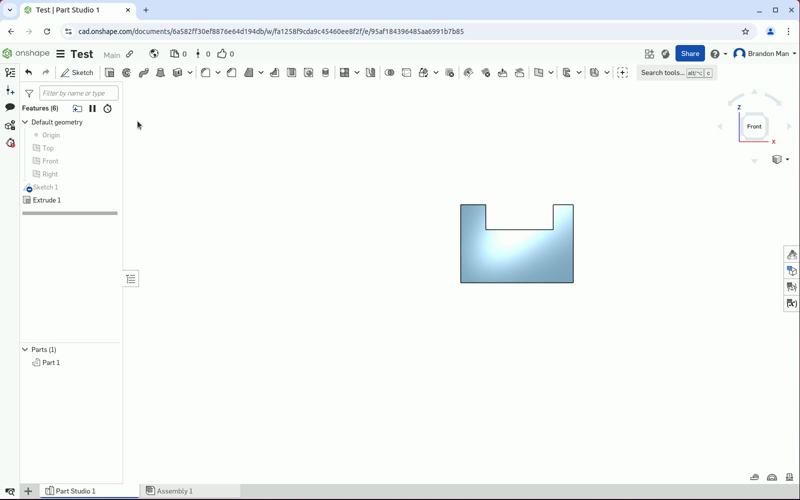
mouse_move(73, 189)
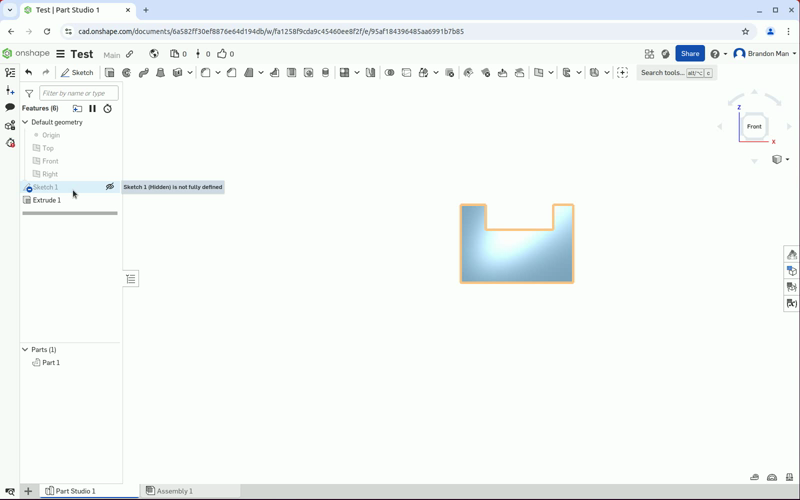
click(73, 189)
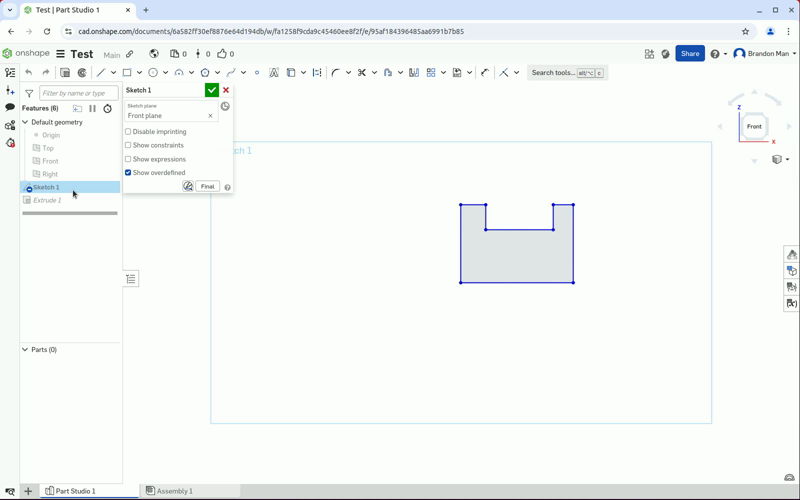
mouse_move(229, 92)
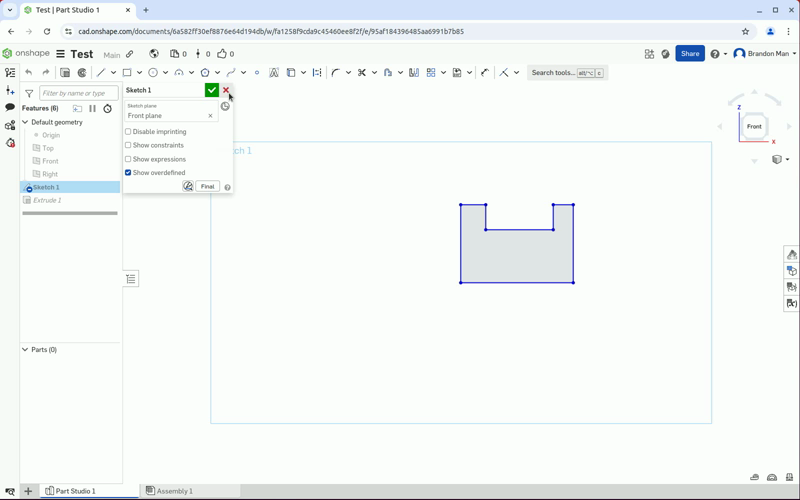
click(229, 92)
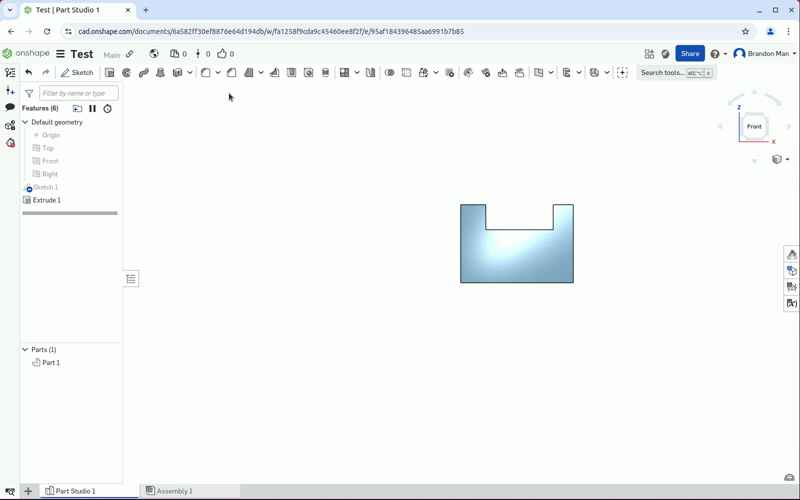
mouse_move(541, 75)
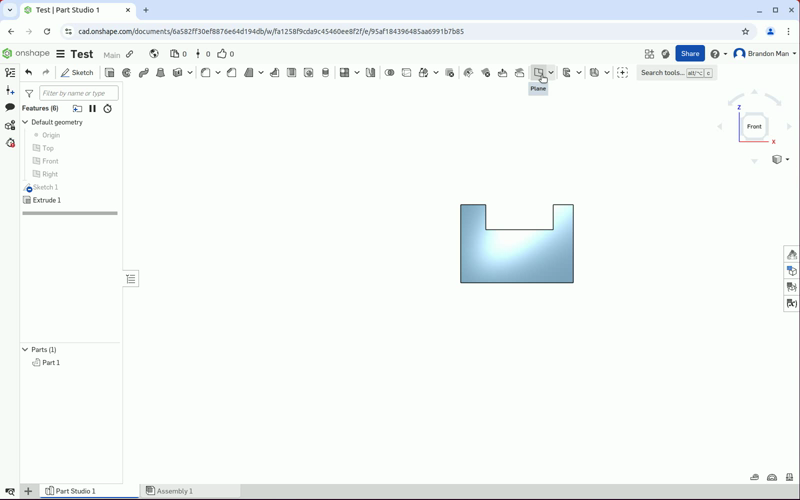
click(541, 75)
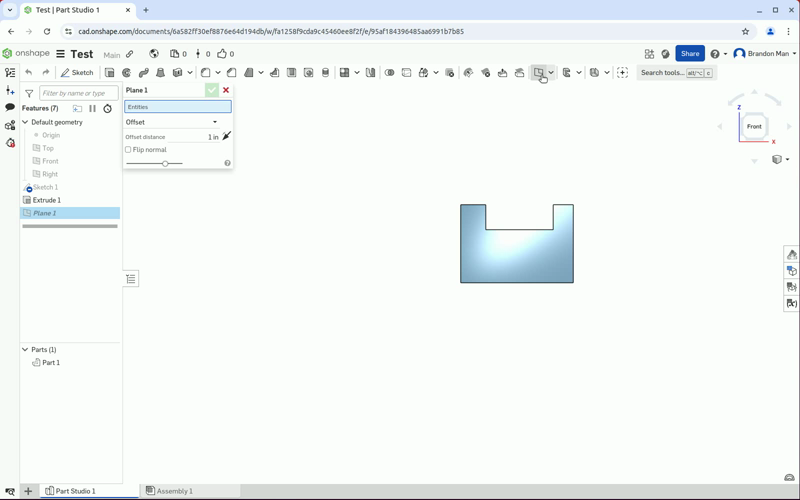
mouse_move(73, 163)
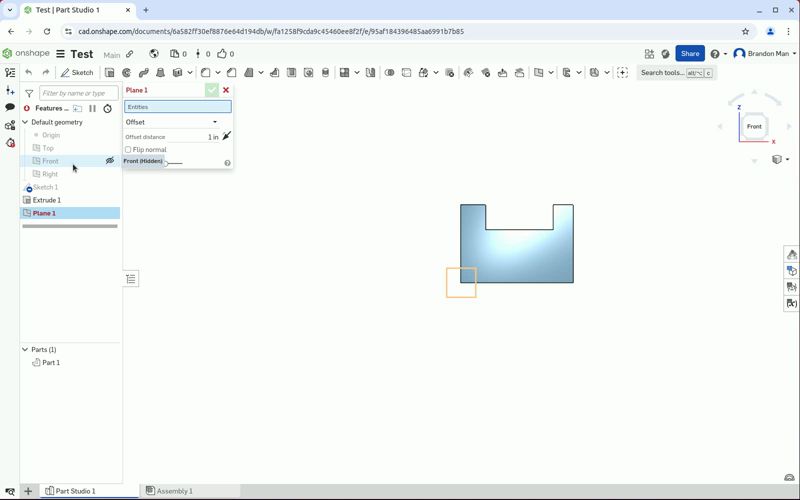
click(73, 163)
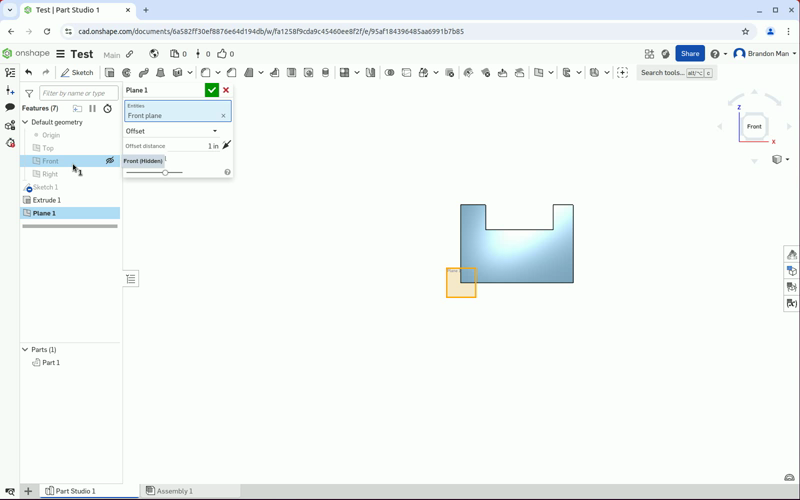
key(tab, 2)
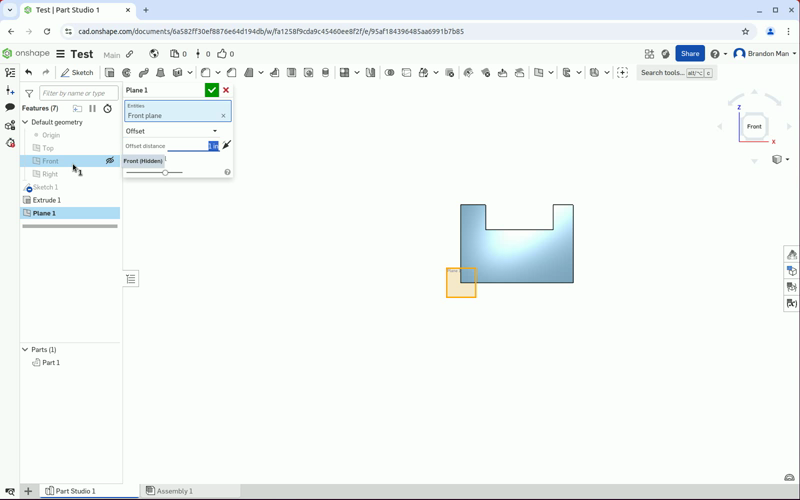
text(10.106)
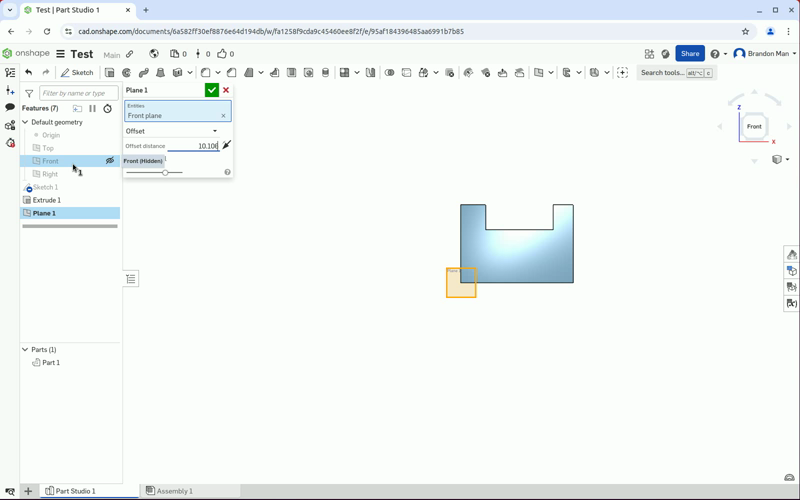
key(enter, 2)
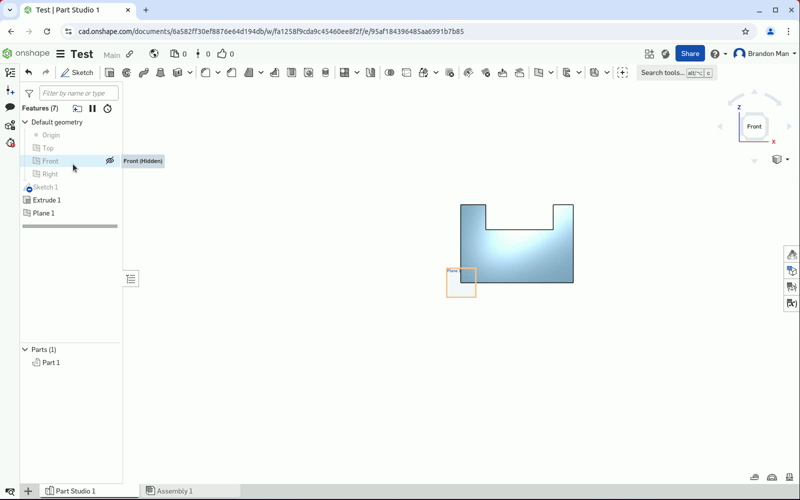
key(shift+s)
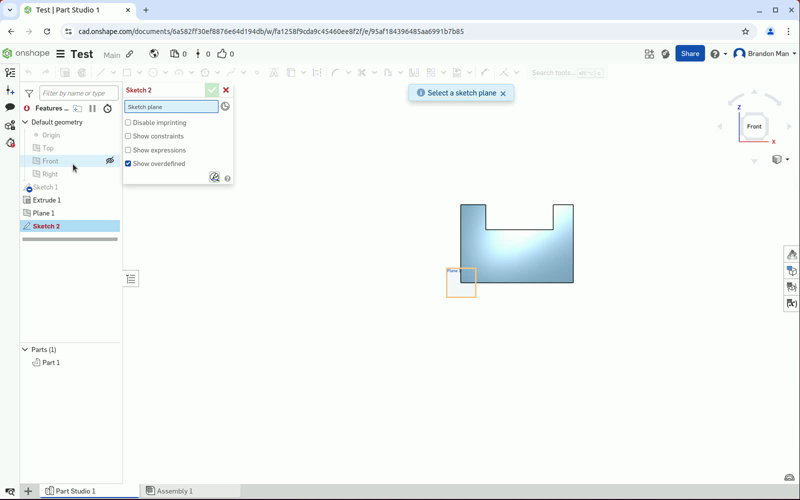
mouse_move(73, 215)
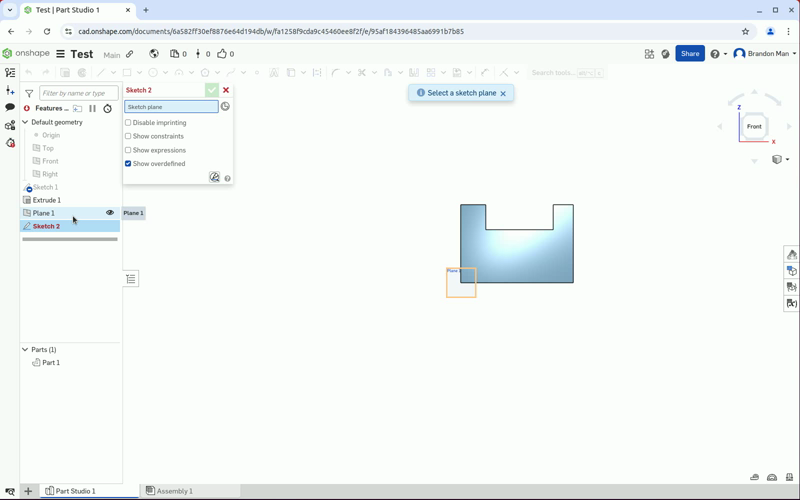
click(73, 215)
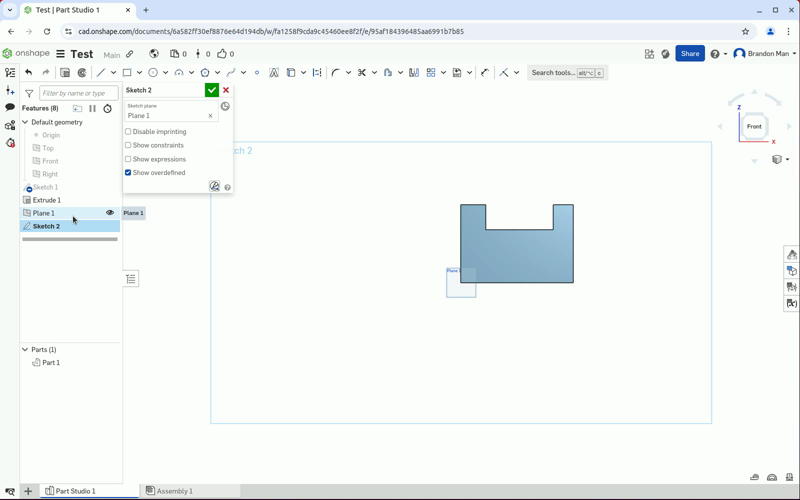
mouse_move(73, 352)
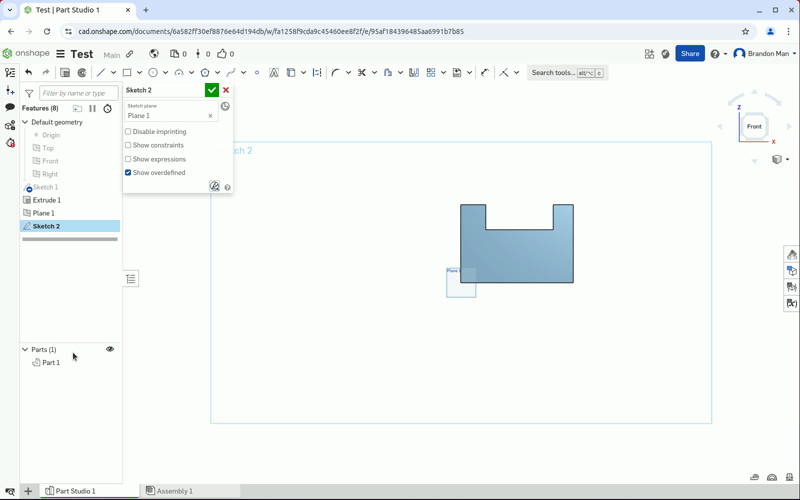
key(y)
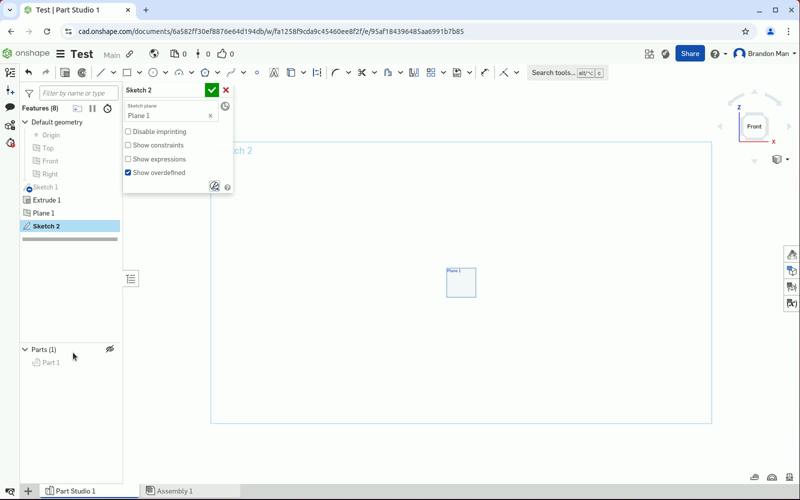
key(l)
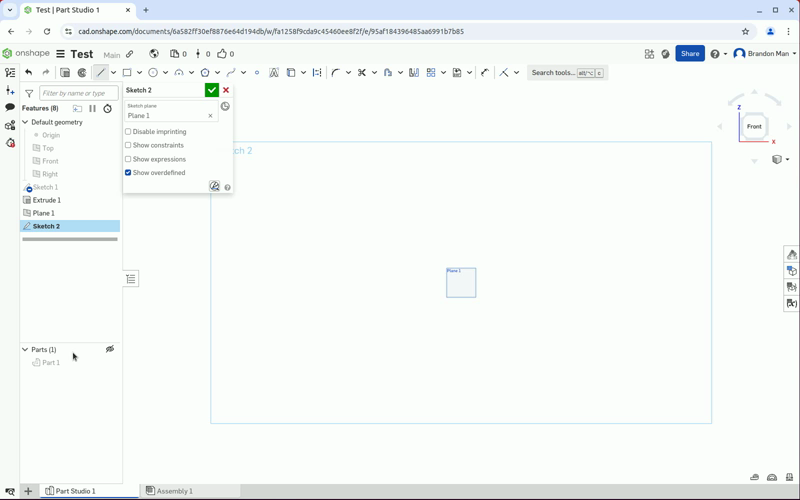
key_down(shift)
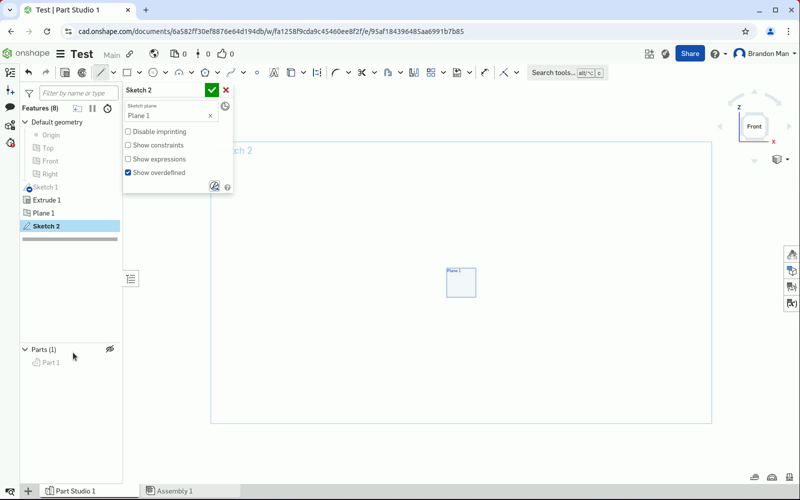
mouse_move(505, 282)
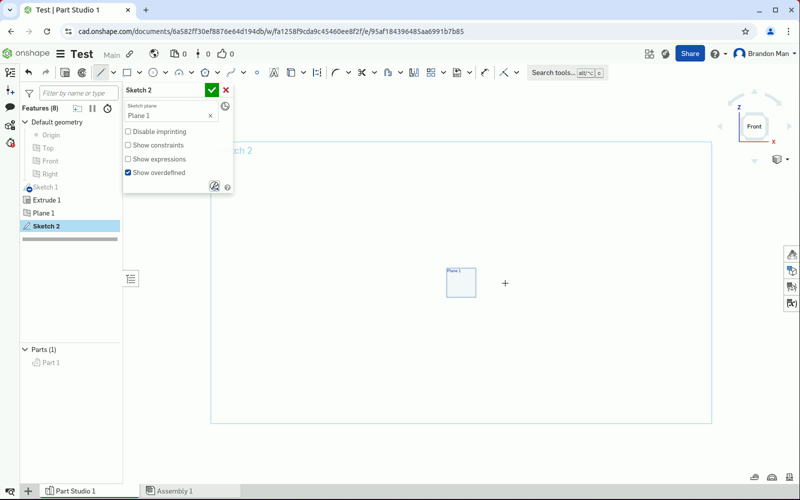
click(505, 282)
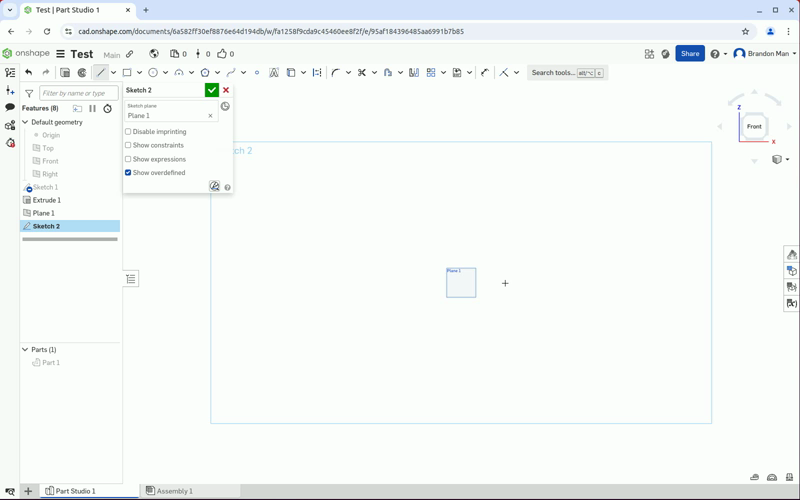
key_up(shift)
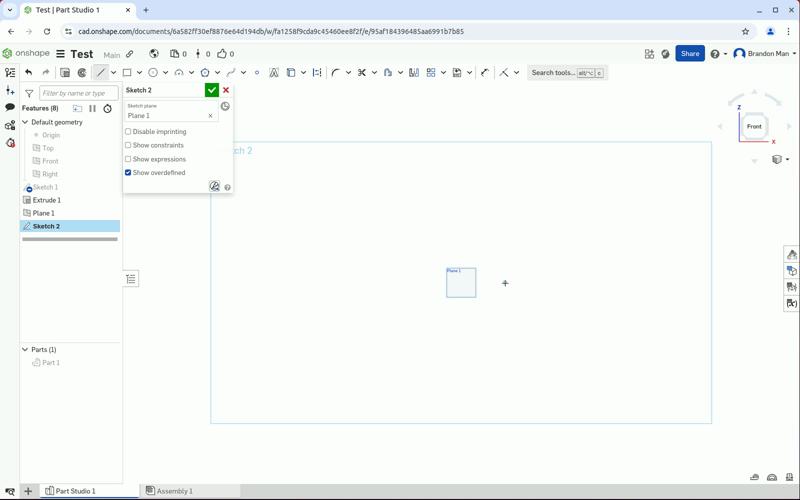
key_down(shift)
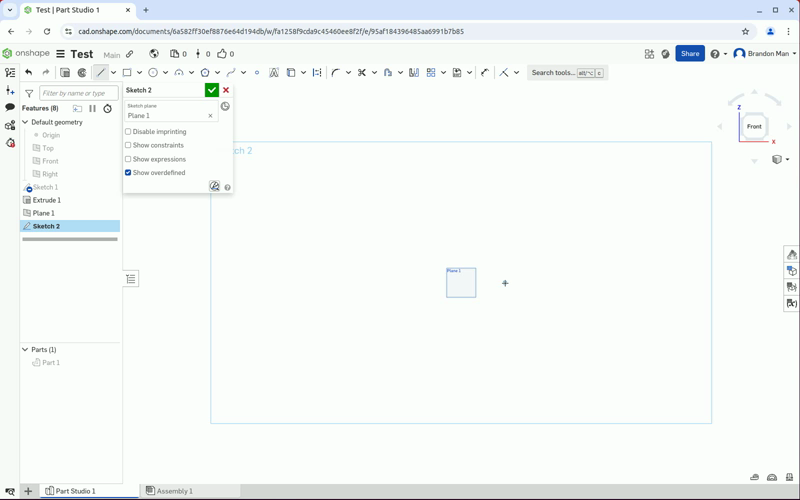
mouse_move(535, 282)
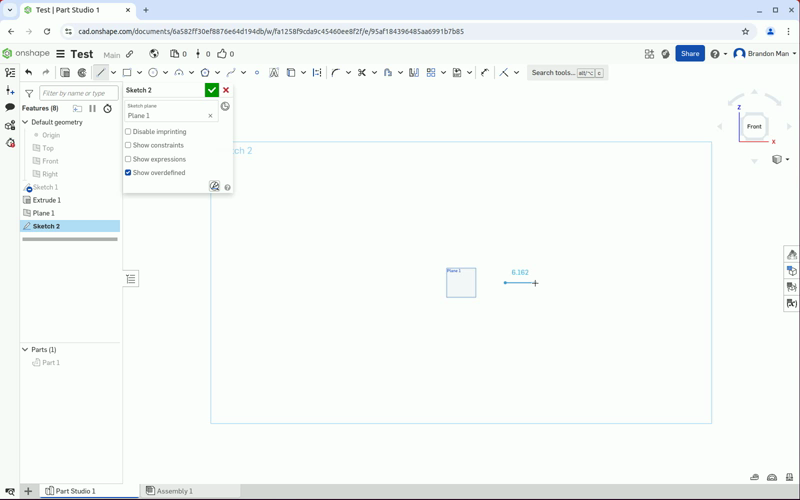
mouse_move(530, 282)
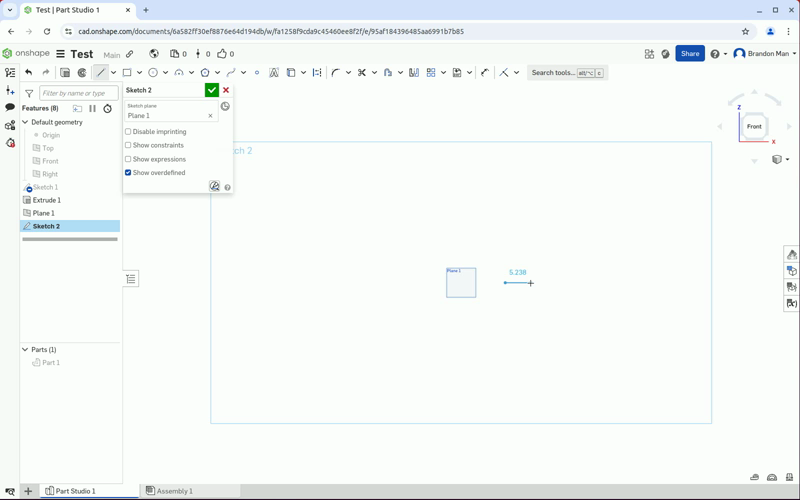
click(530, 282)
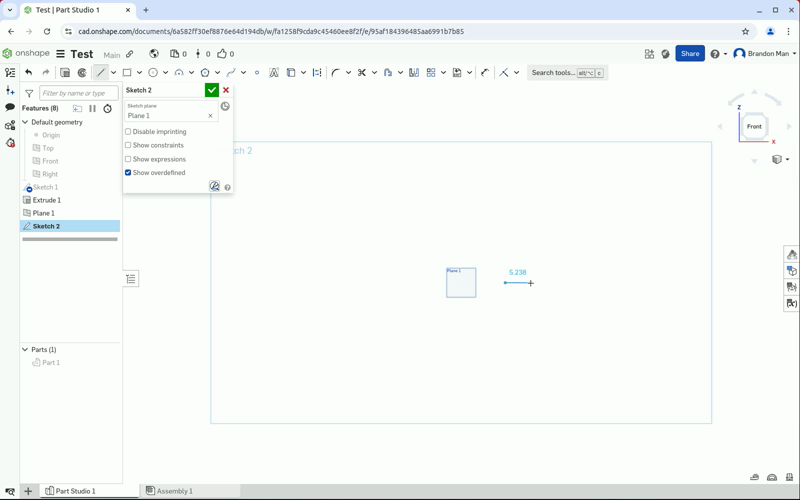
key_up(shift)
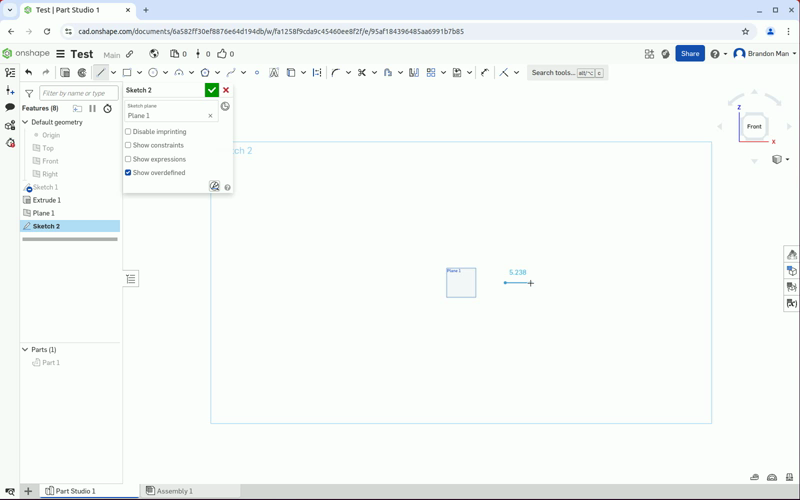
key_down(shift)
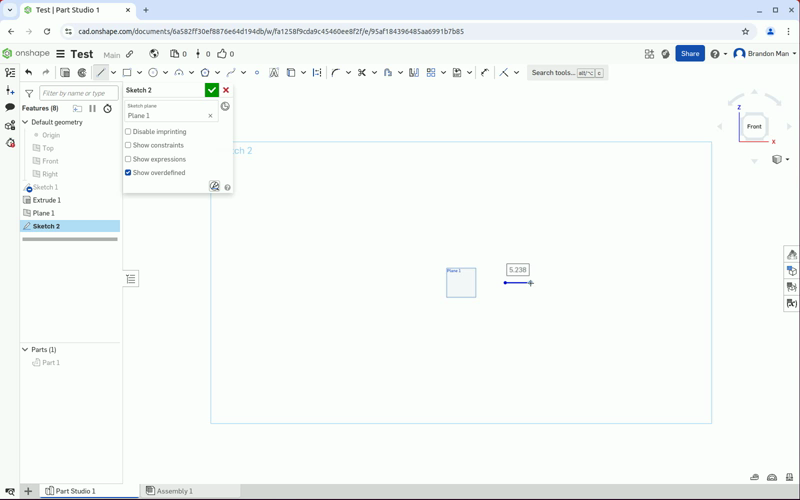
mouse_move(560, 282)
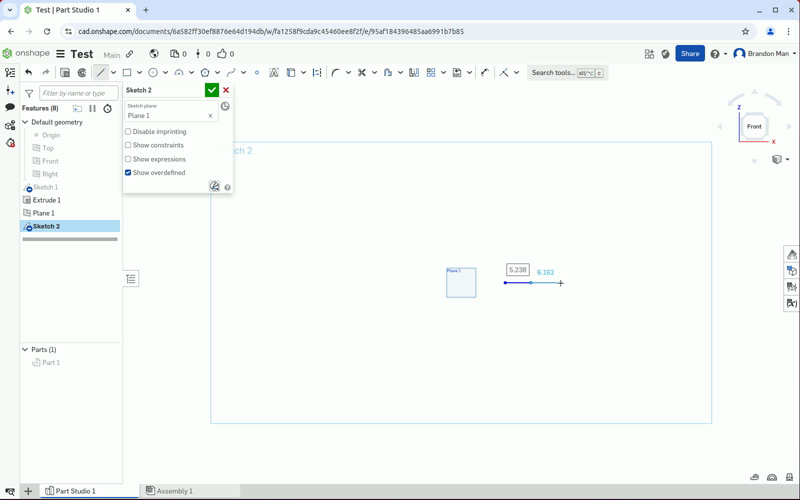
mouse_move(530, 228)
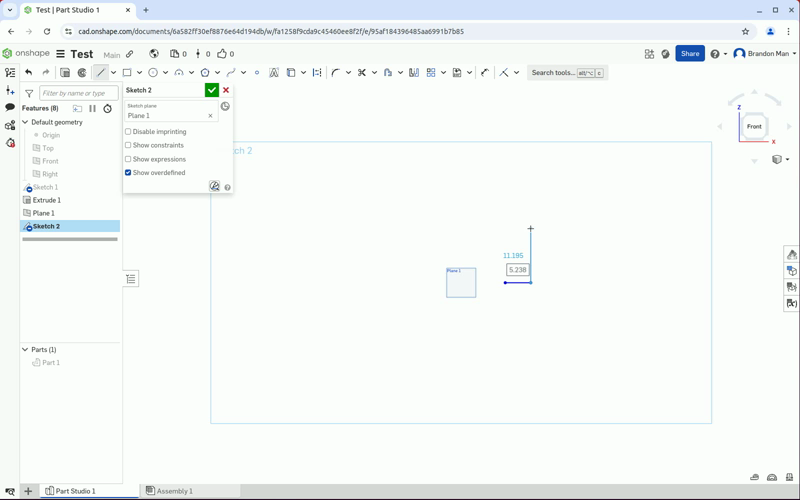
click(530, 228)
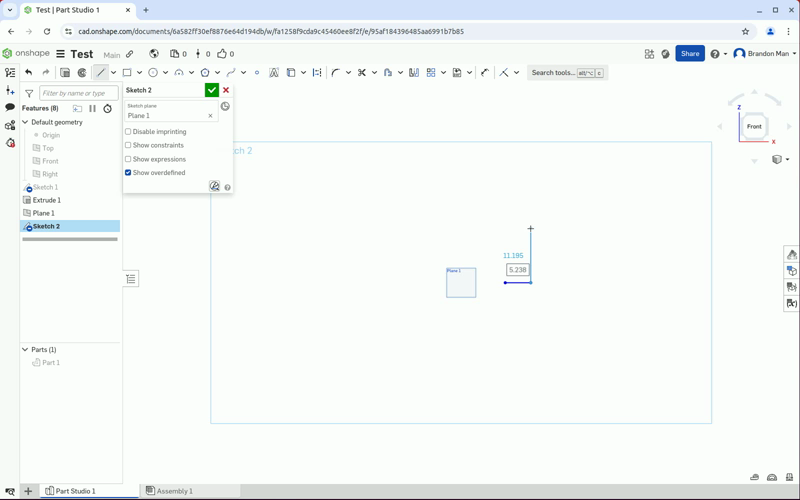
key_up(shift)
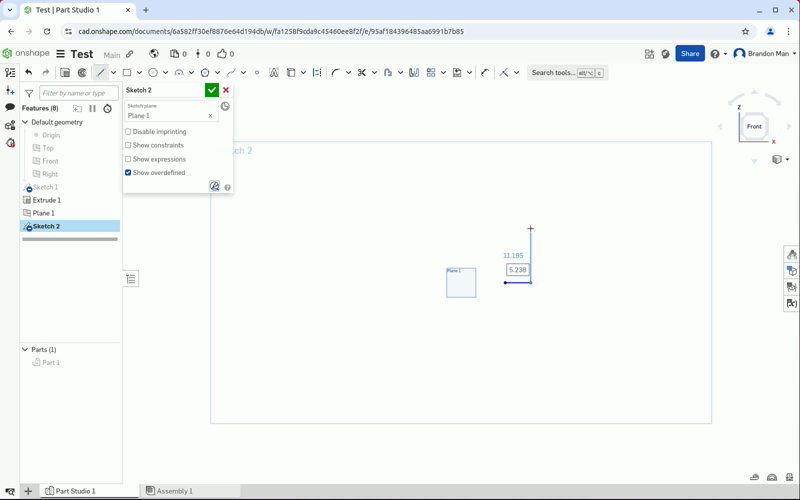
key_down(shift)
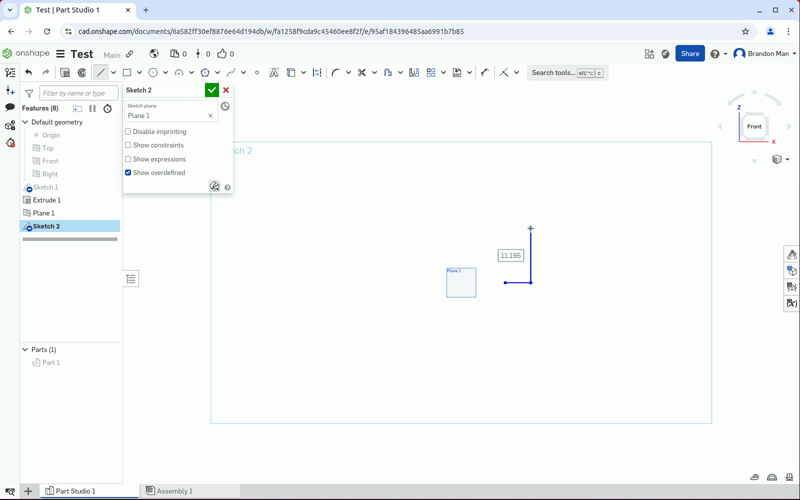
mouse_move(560, 228)
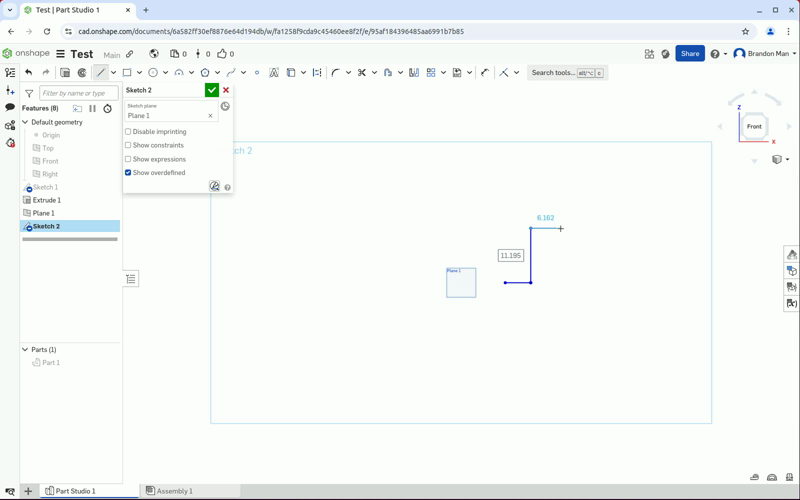
mouse_move(505, 228)
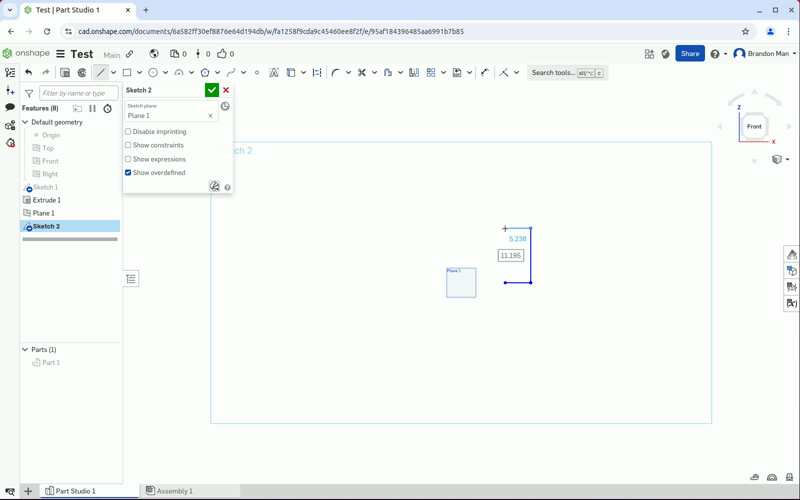
click(505, 228)
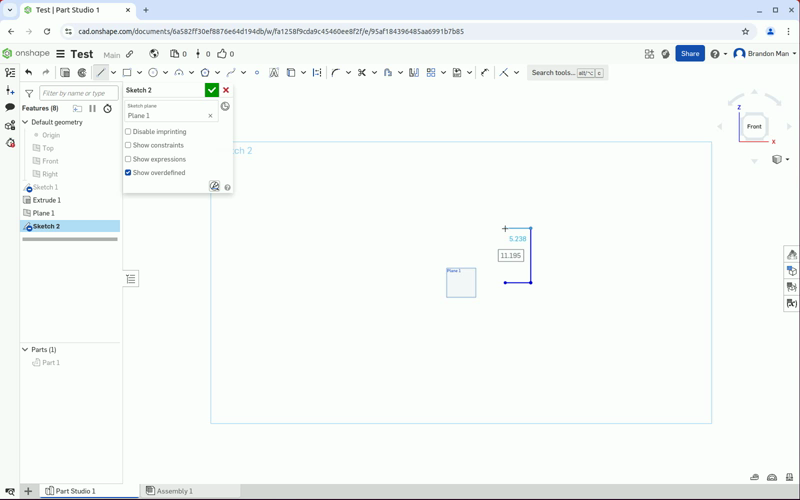
key_up(shift)
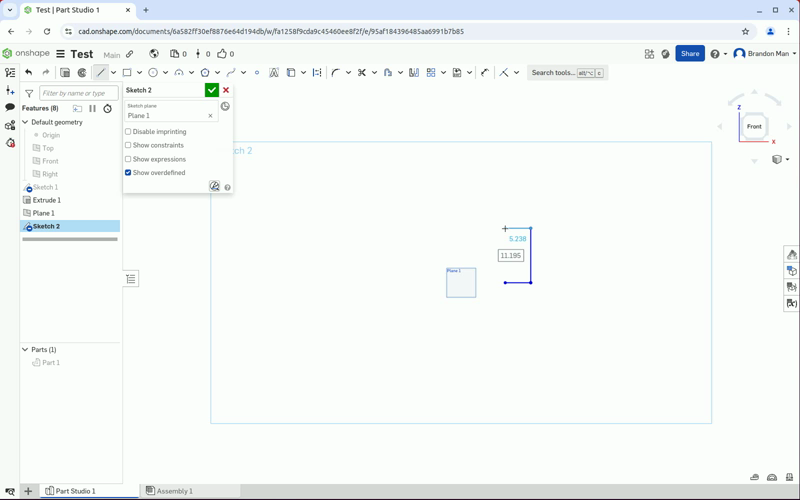
mouse_move(535, 228)
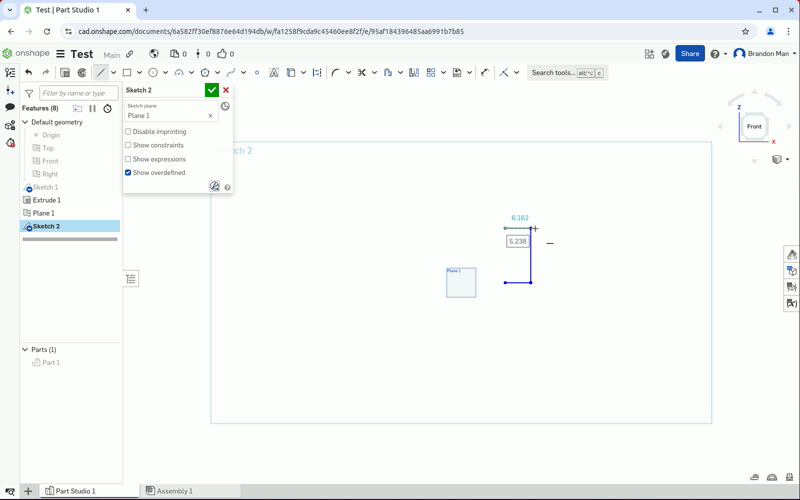
key_down(shift)
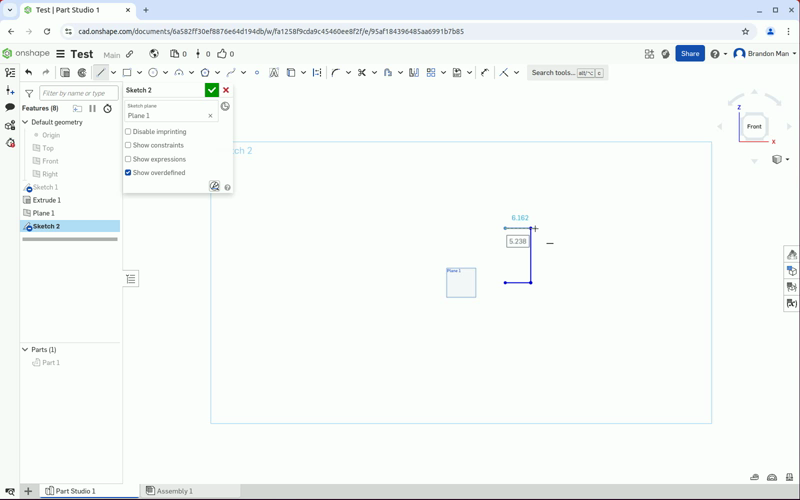
mouse_move(505, 282)
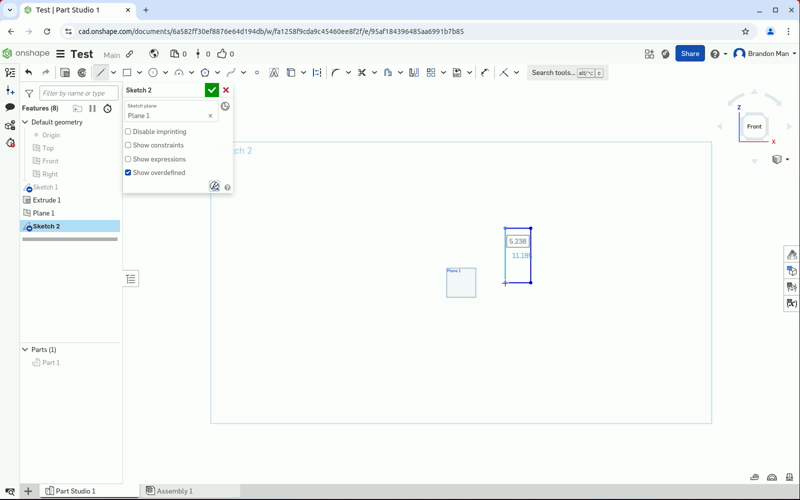
key_up(shift)
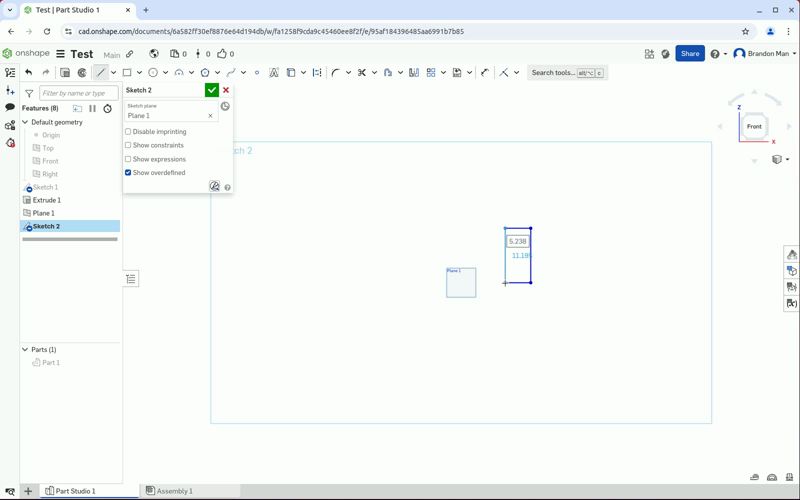
click(505, 282)
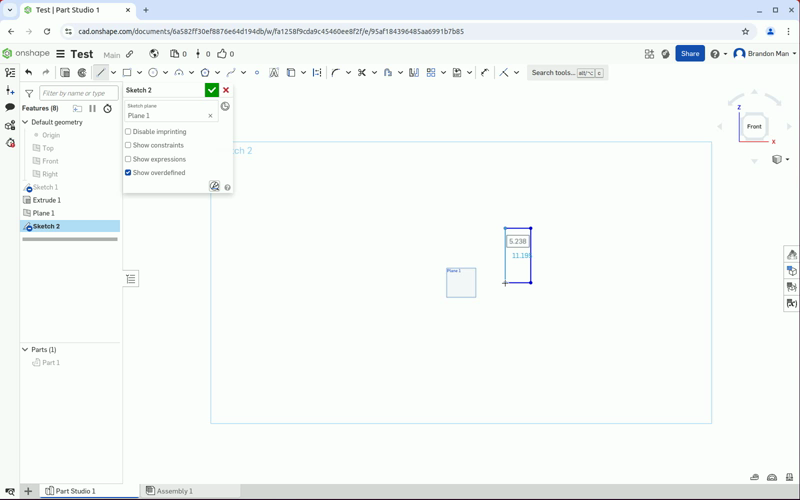
key(esc)
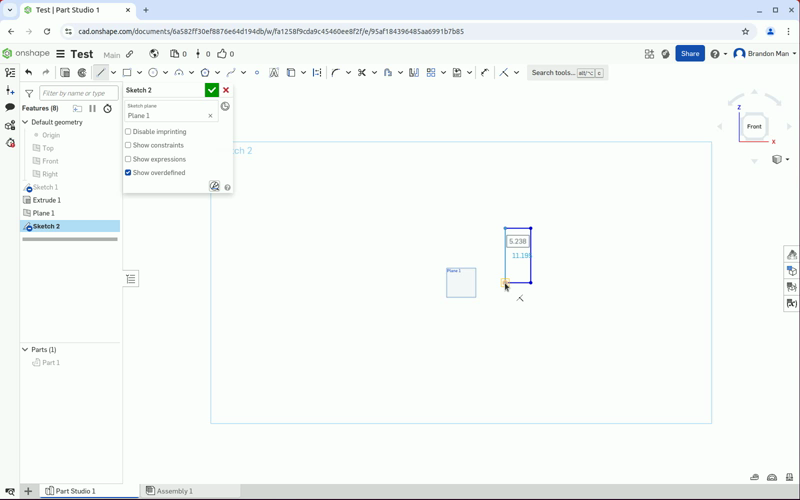
mouse_move(520, 255)
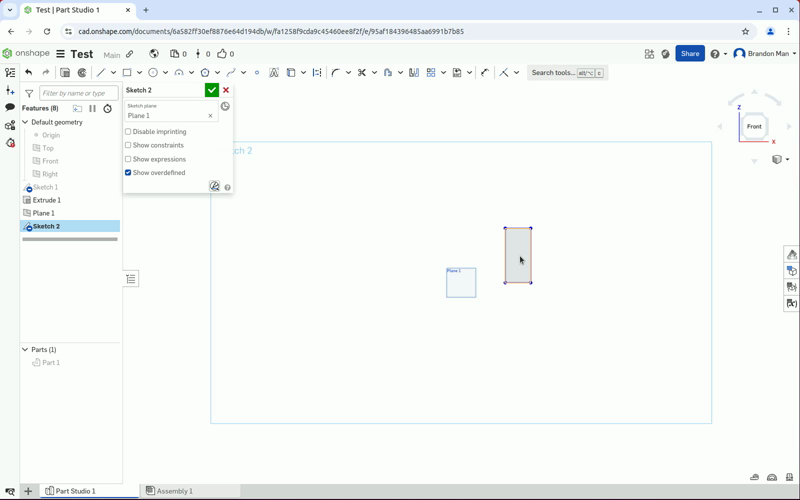
scroll(6)
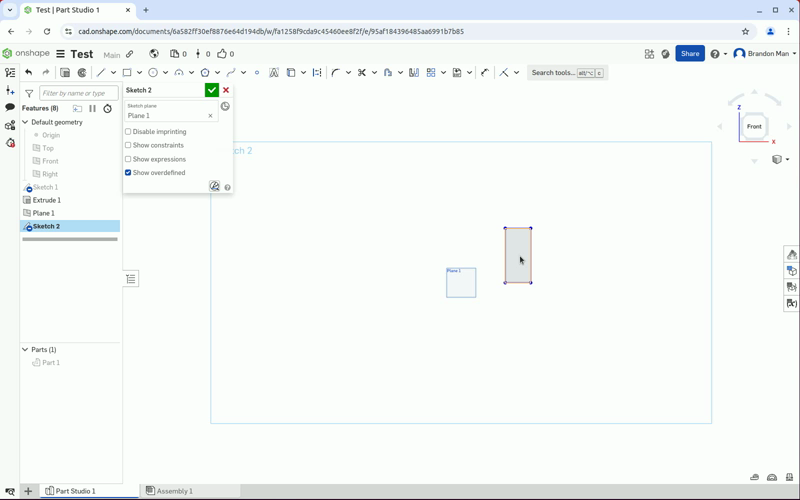
scroll(6)
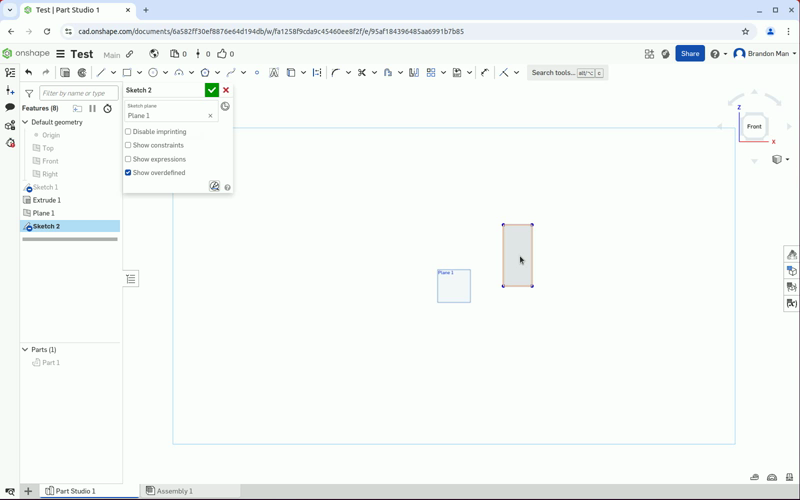
scroll(6)
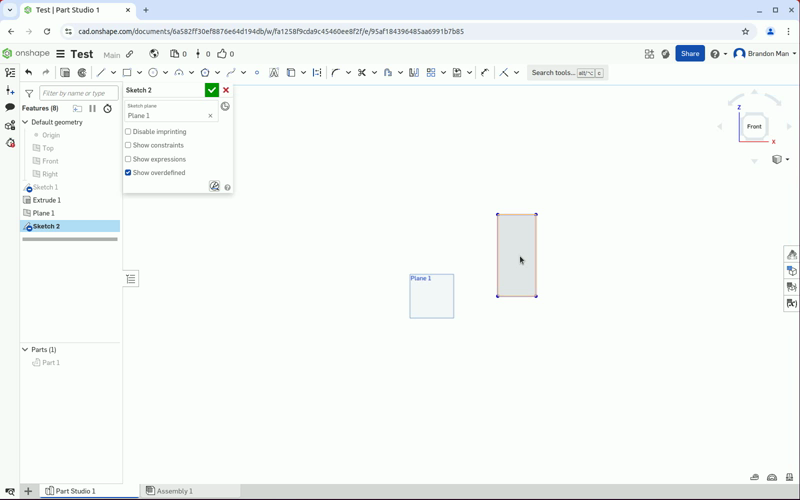
scroll(6)
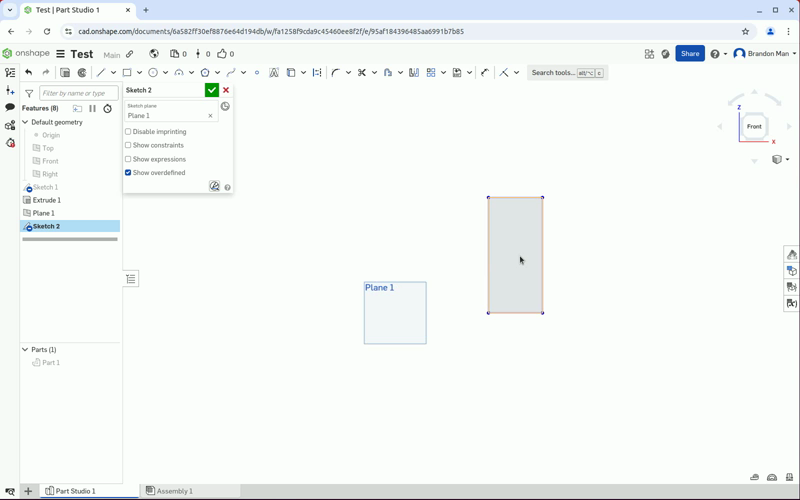
scroll(6)
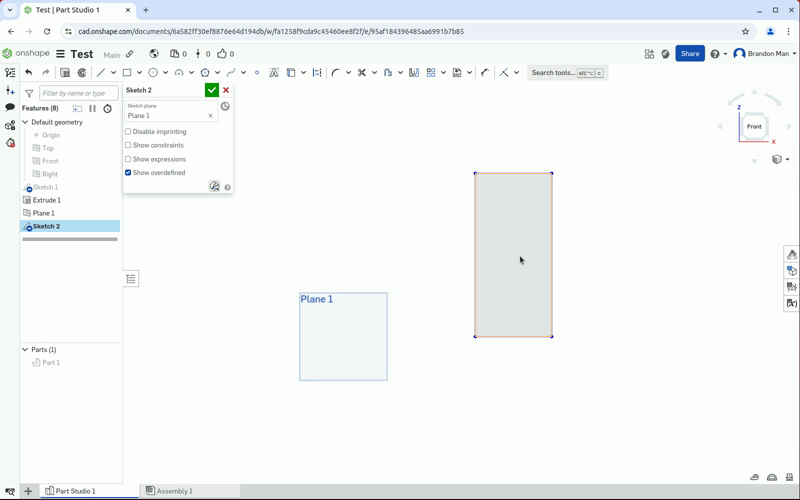
scroll(6)
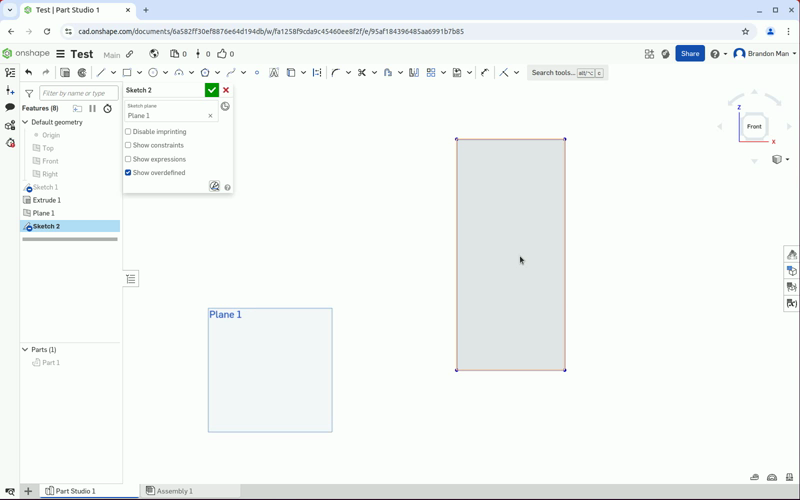
scroll(6)
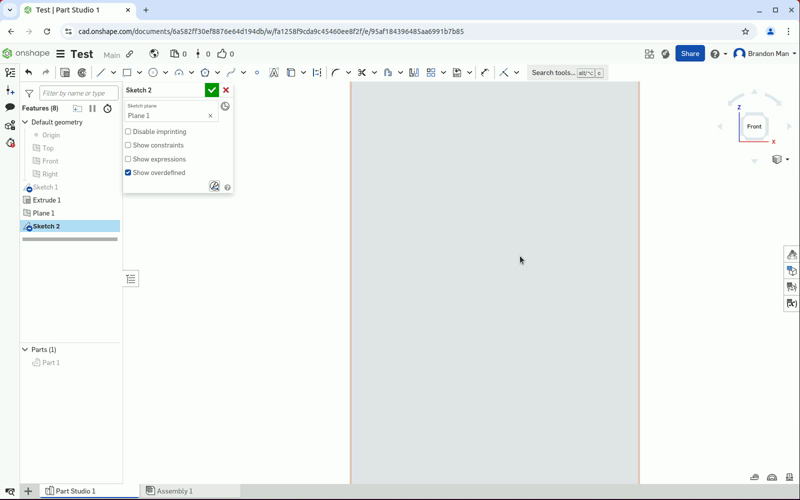
click(520, 255)
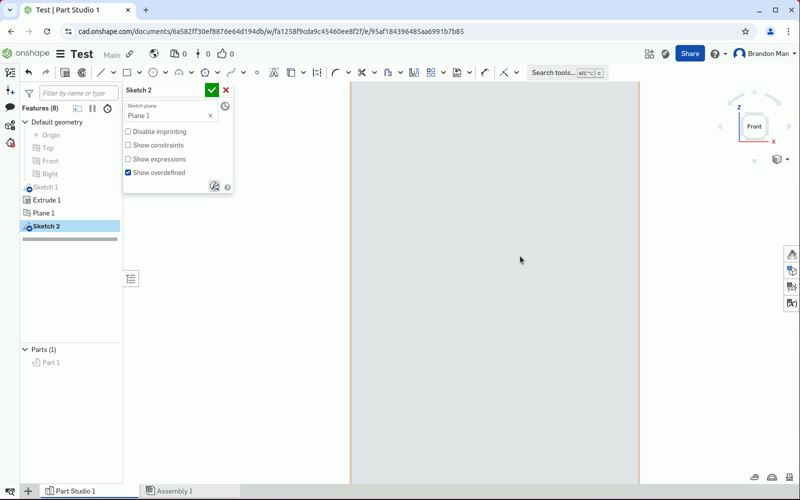
scroll(-6)
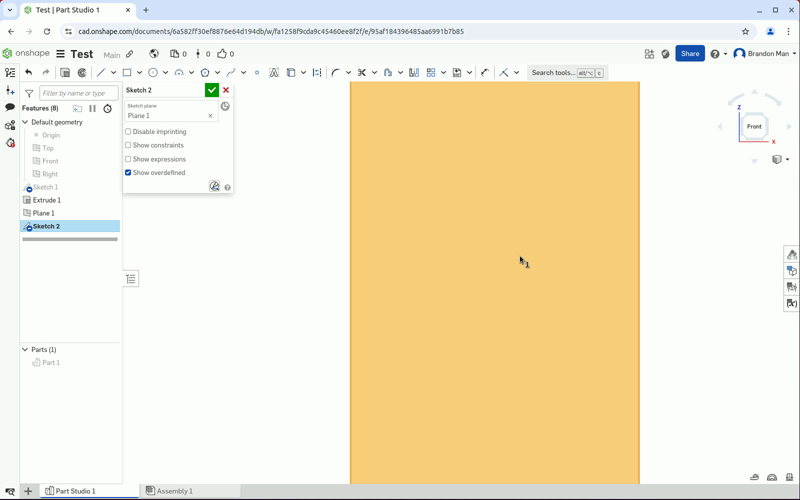
scroll(-6)
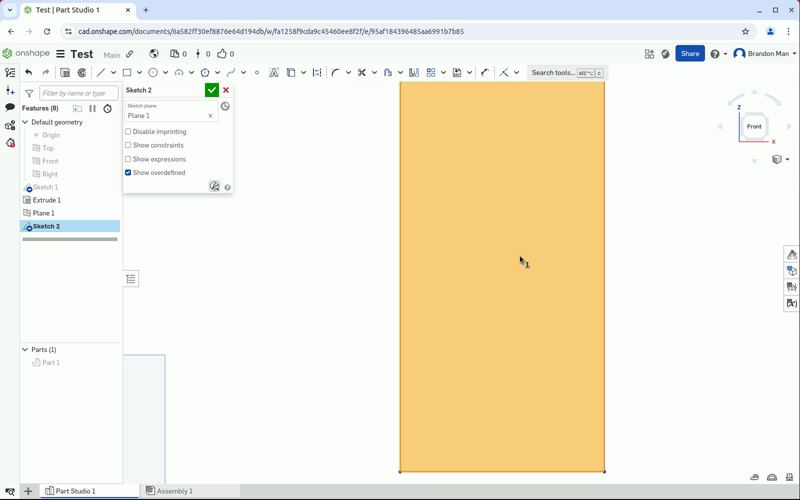
scroll(-6)
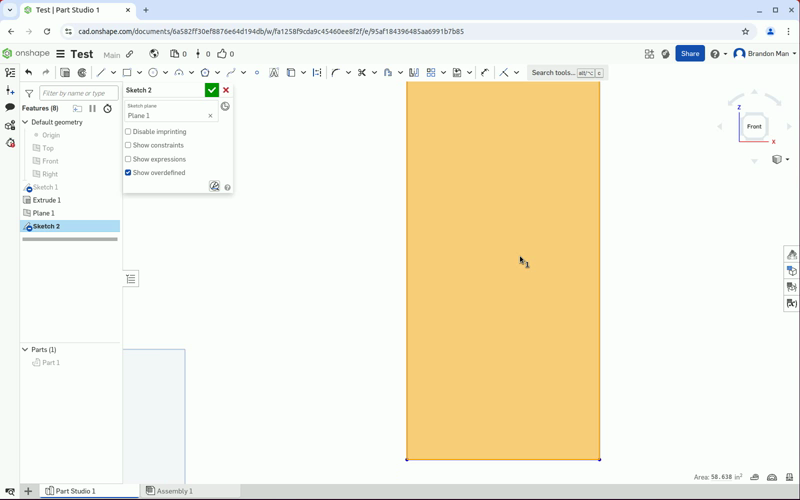
scroll(-6)
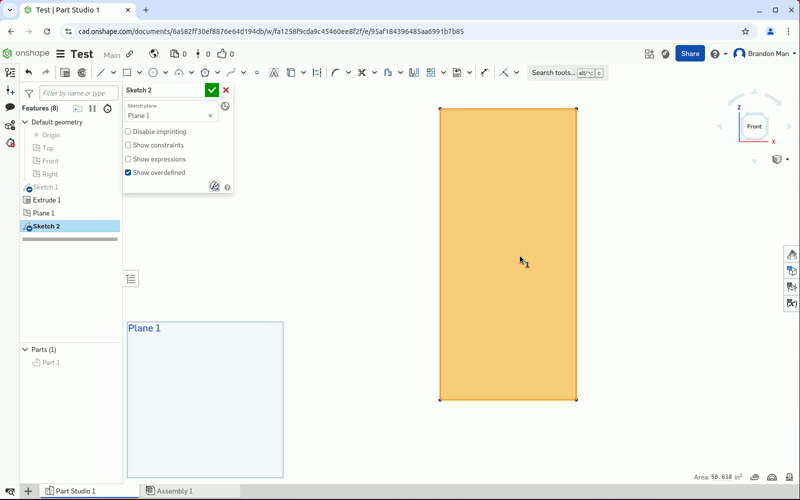
scroll(-6)
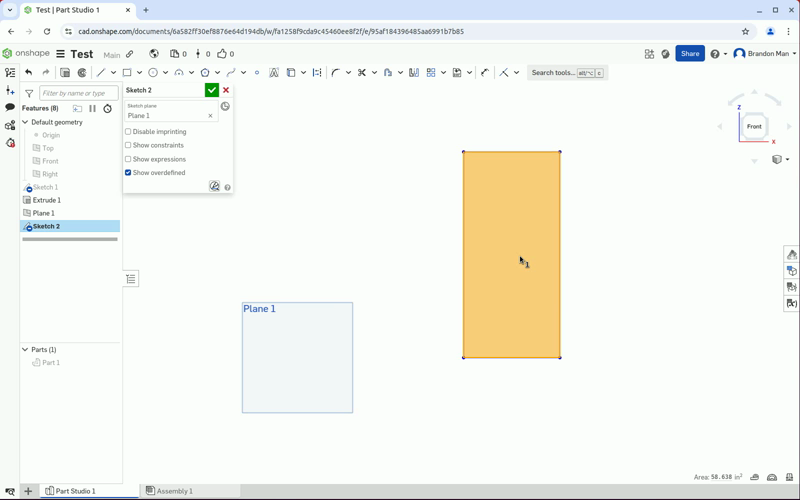
scroll(-6)
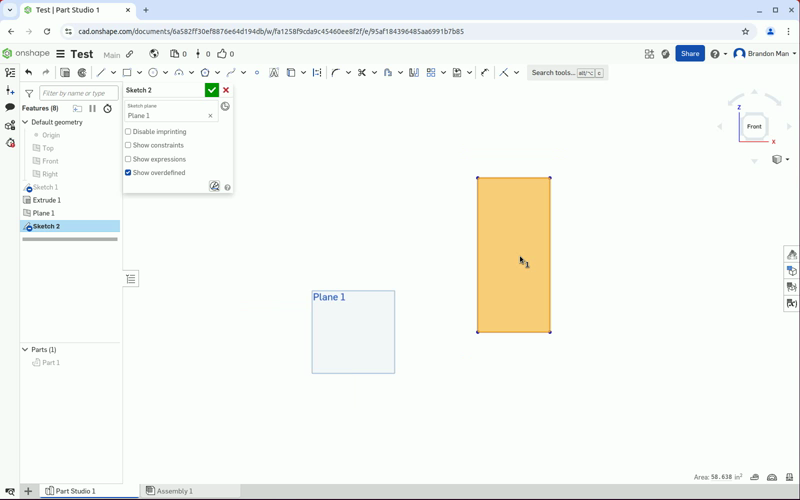
scroll(-6)
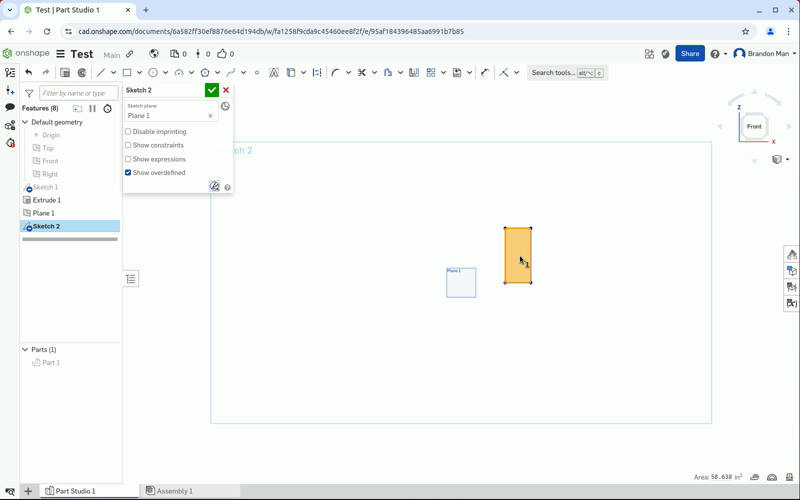
mouse_move(73, 352)
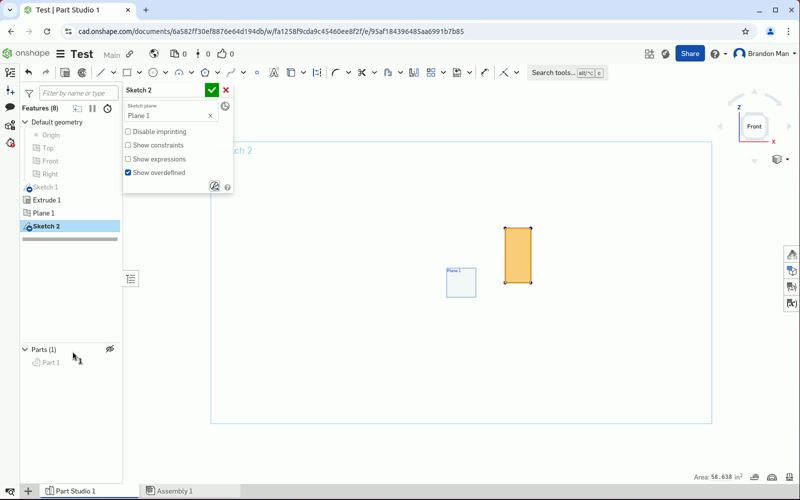
key(shift+y)
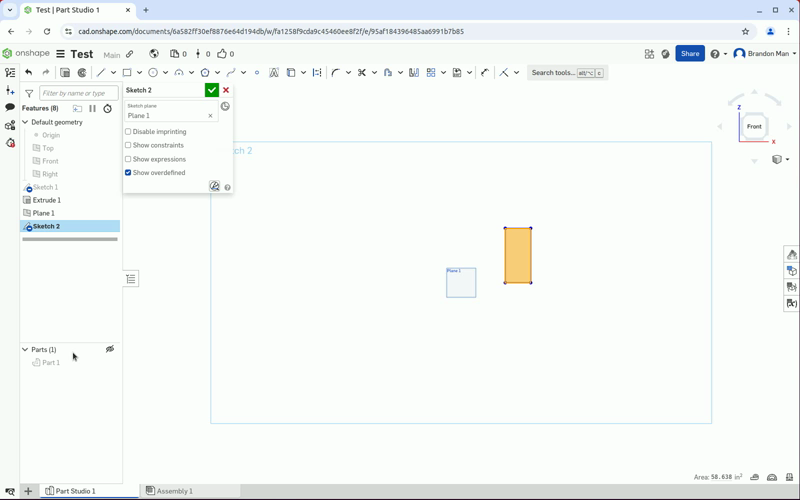
key(shift+e)
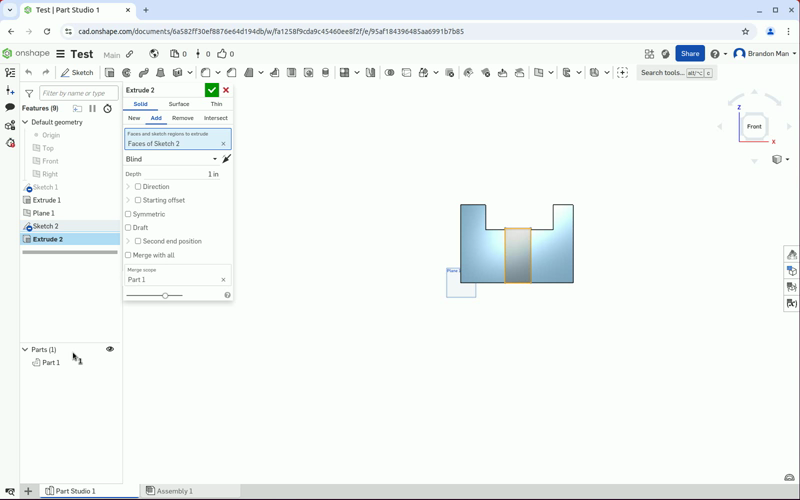
mouse_move(143, 106)
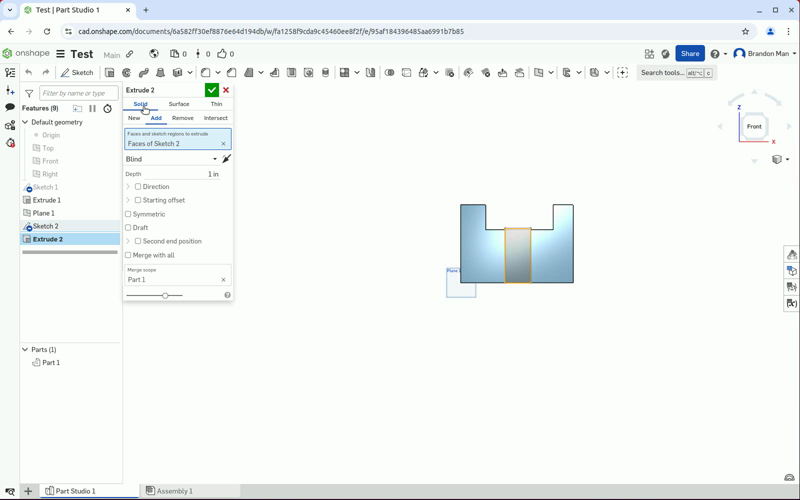
click(143, 106)
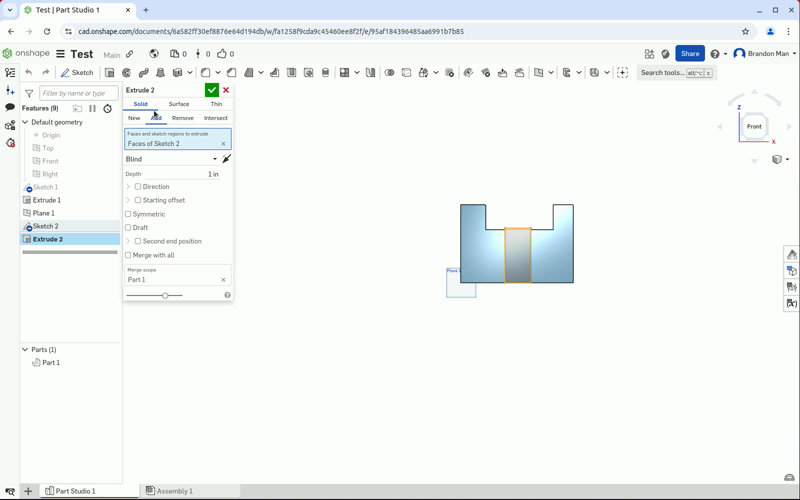
mouse_move(186, 120)
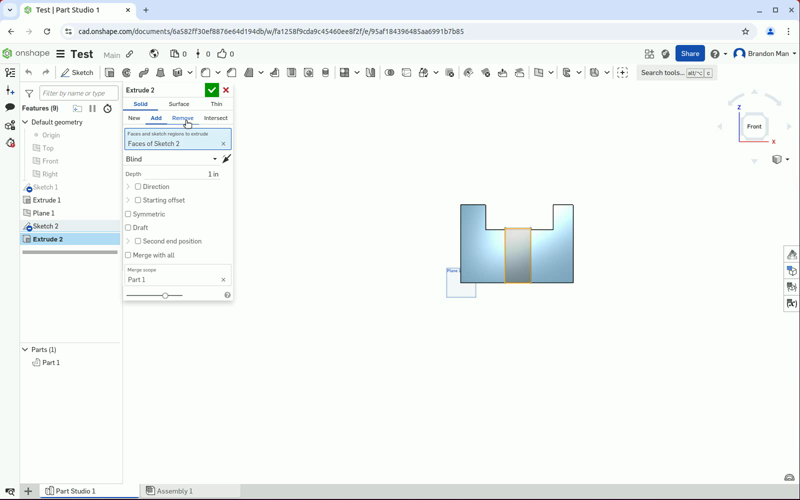
click(186, 120)
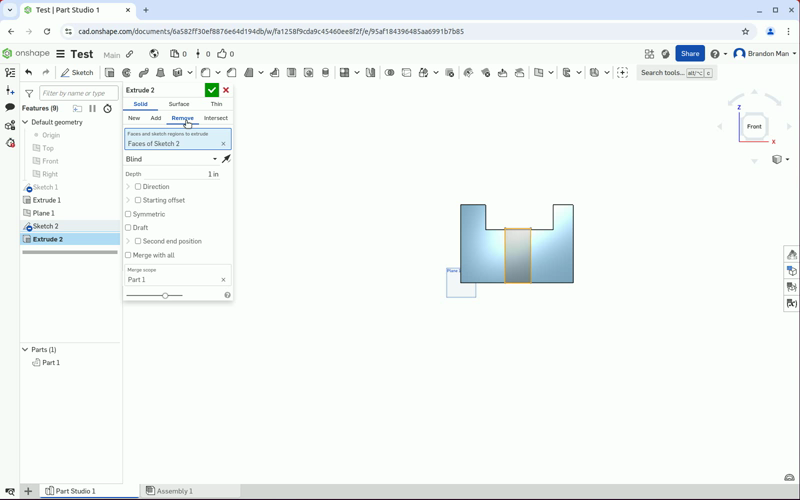
key(tab, 4)
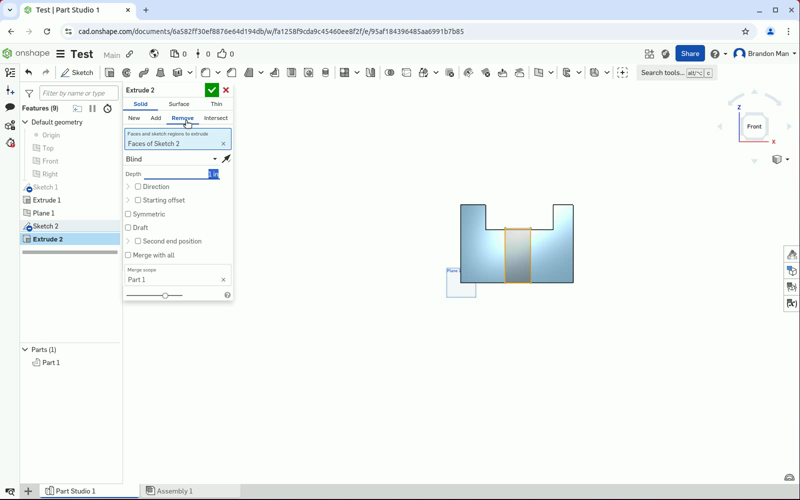
text(7.222)
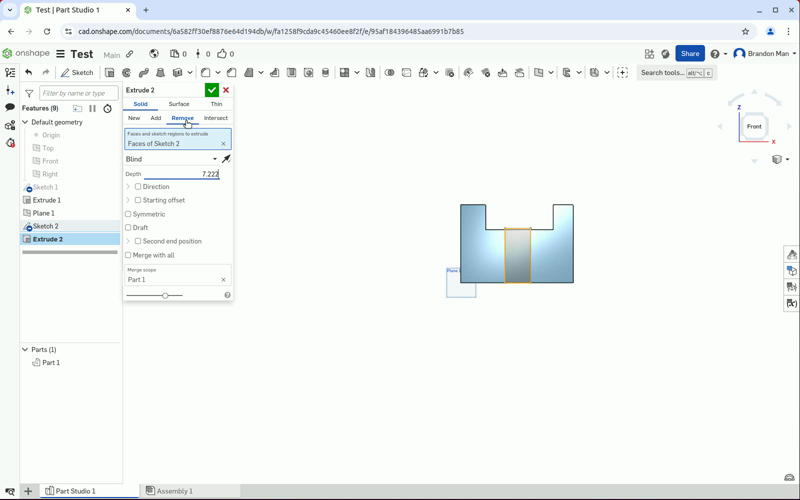
key(tab, 3)
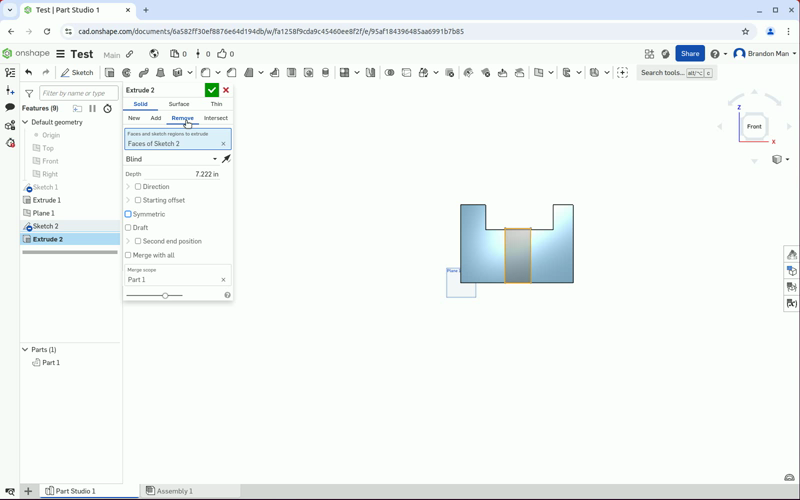
key(space)
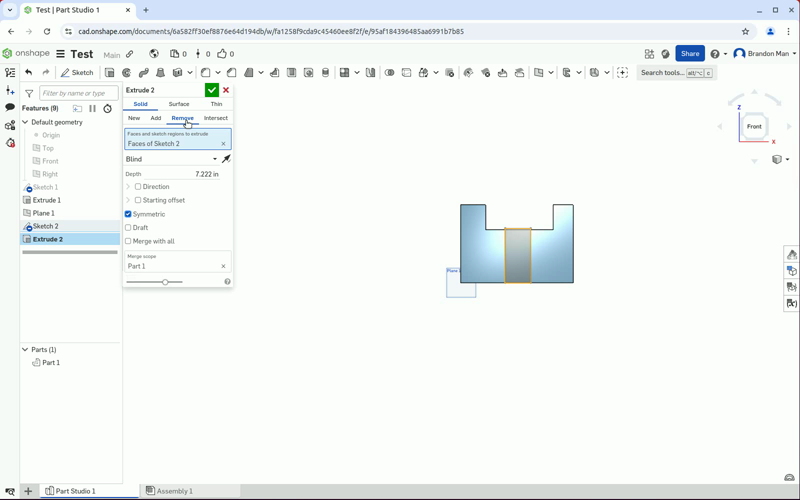
key(tab, 2)
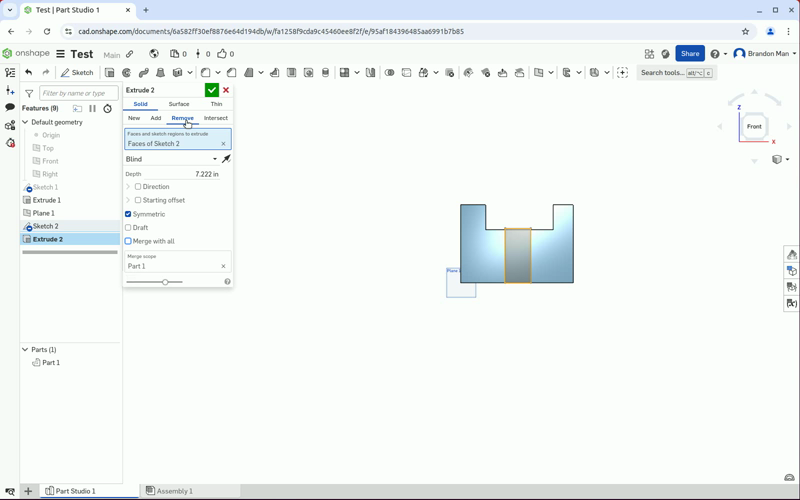
key(space)
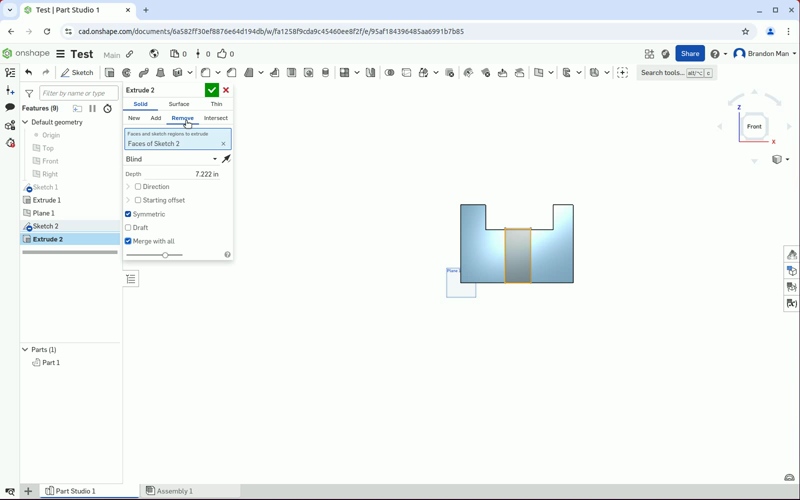
key(enter)
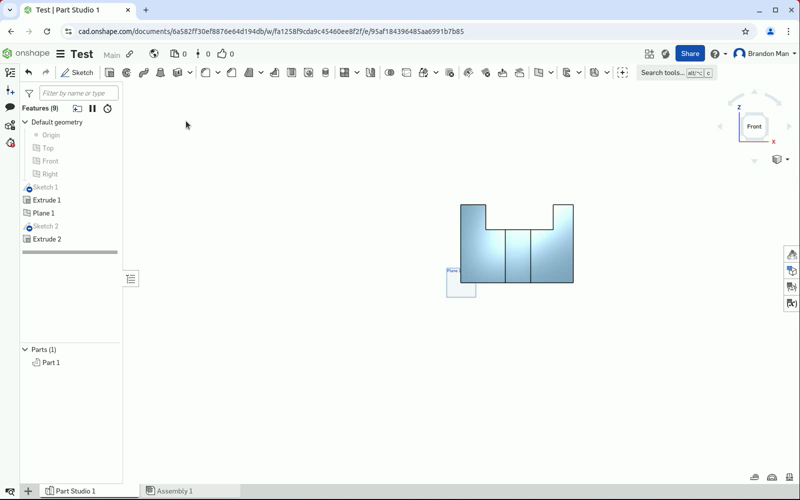
key(shift+h)
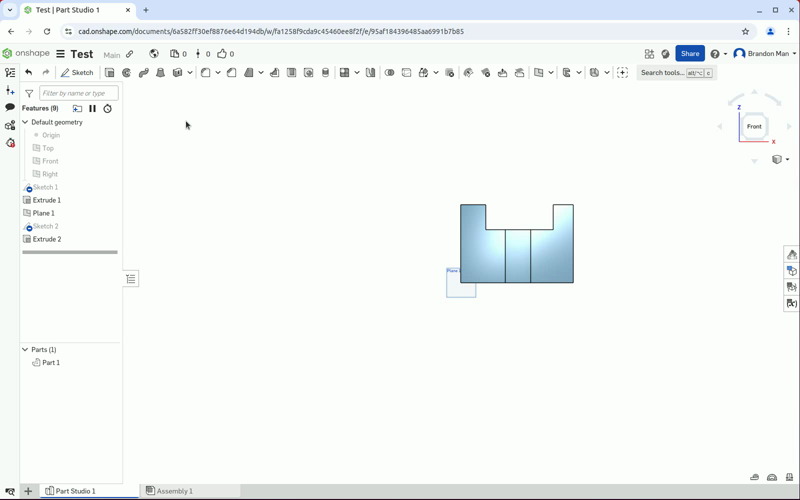
key(shift+h)
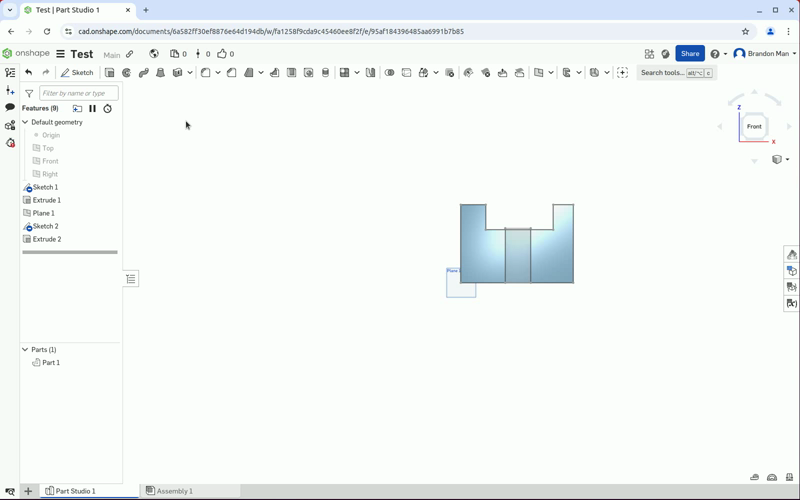
key(shift+7)
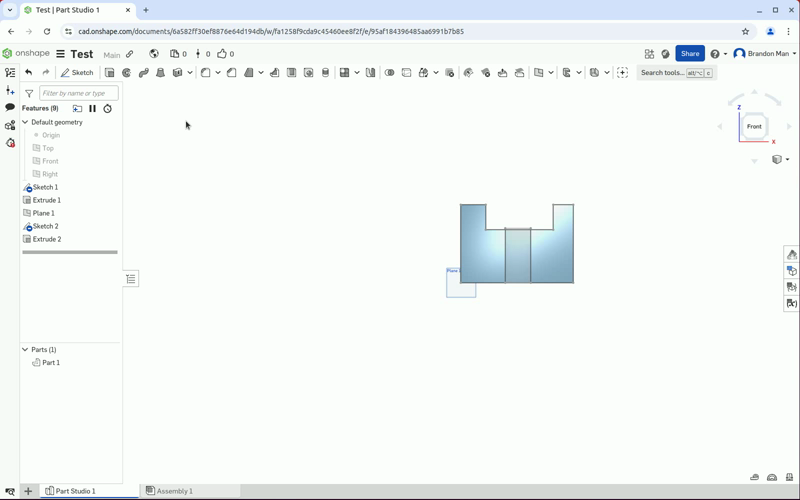
key(left, 2)
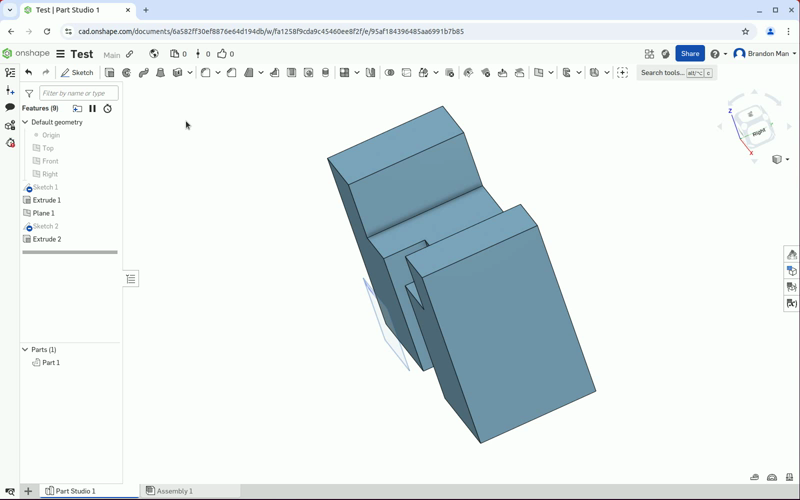
key(down, 2)
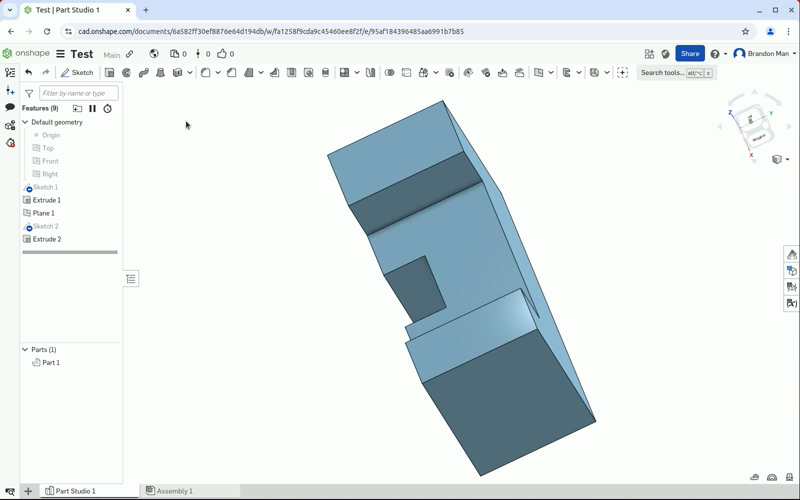
key(up, 2)
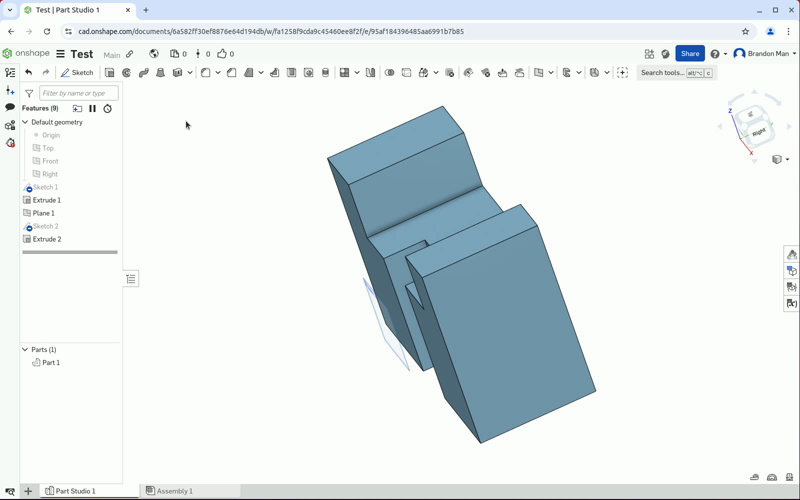
key(right, 2)
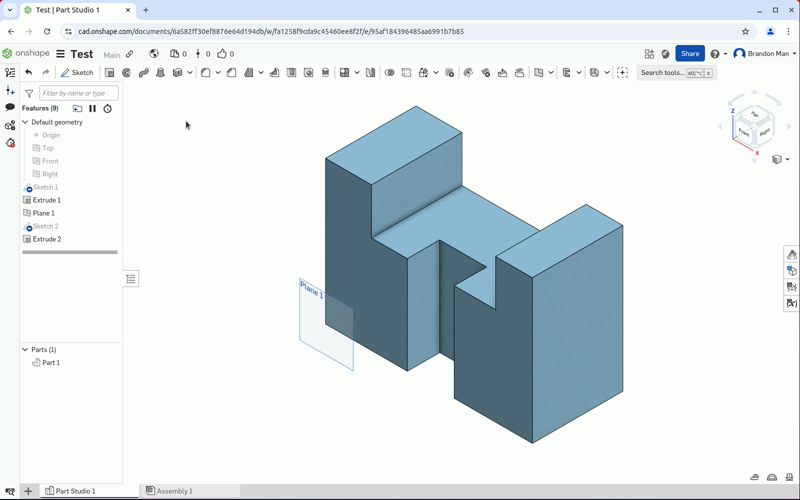
mouse_move(73, 189)
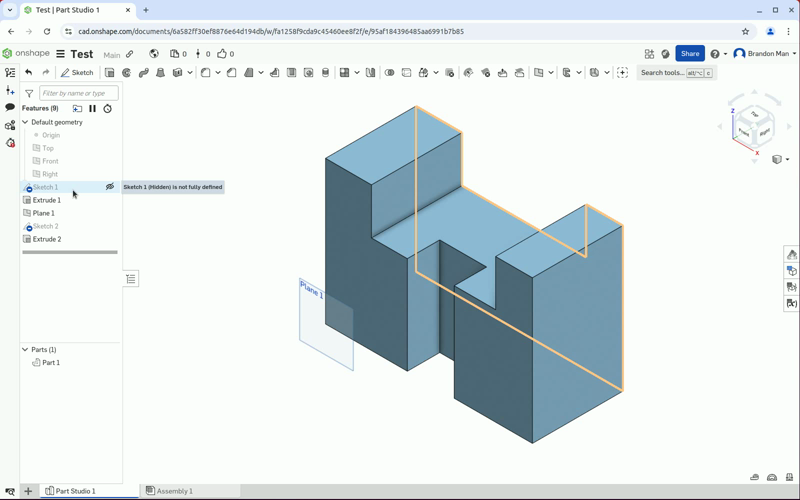
click(73, 189)